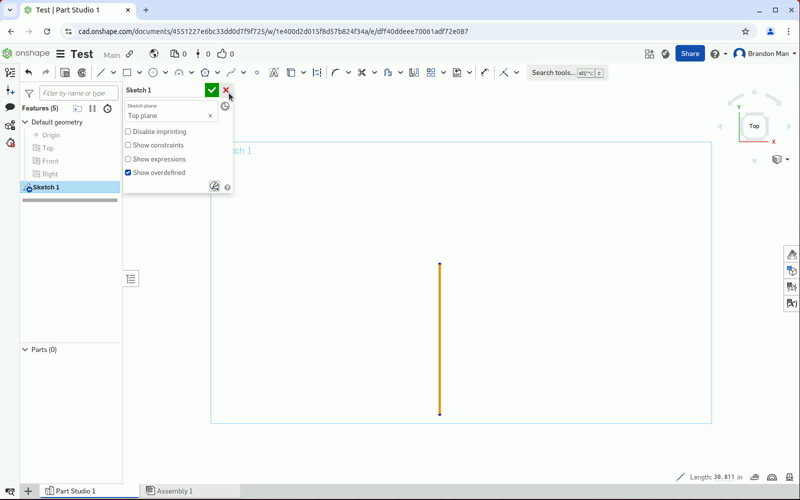
key(shift+h)
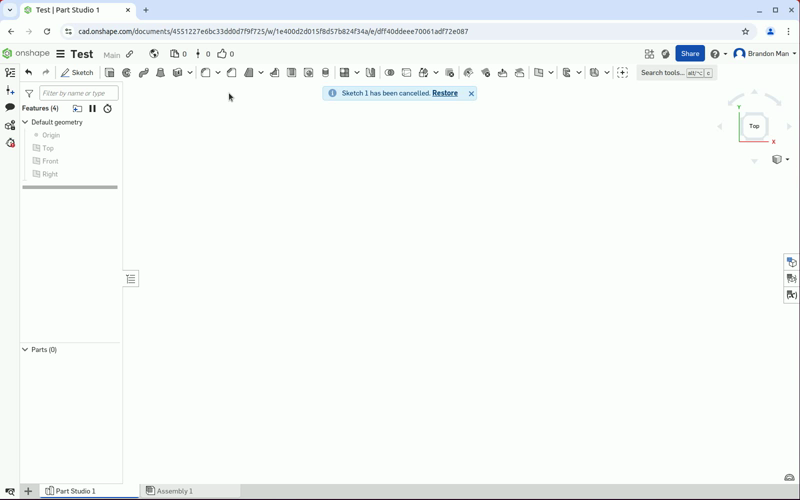
mouse_move(73, 352)
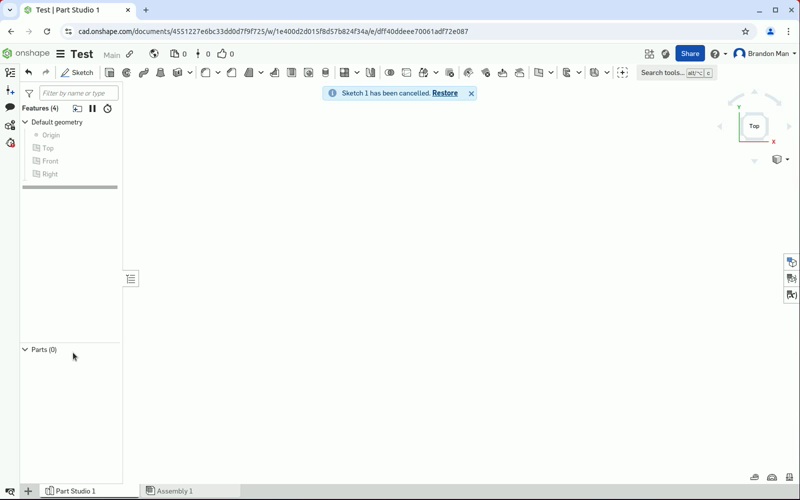
key(y)
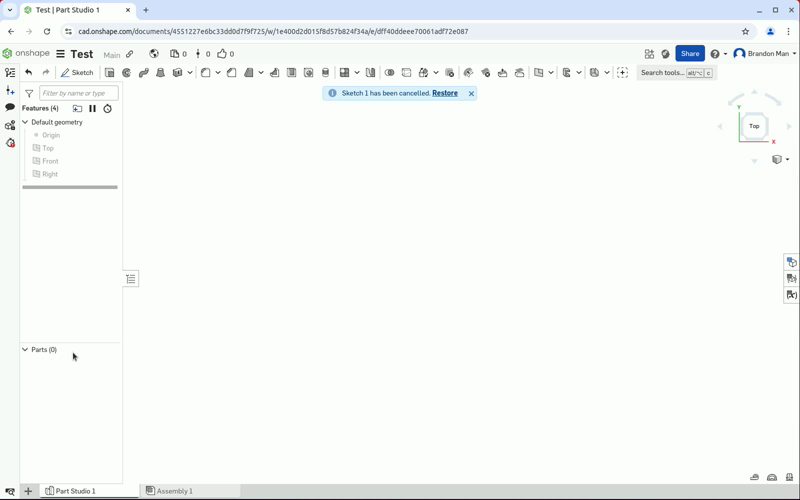
key(shift+p)
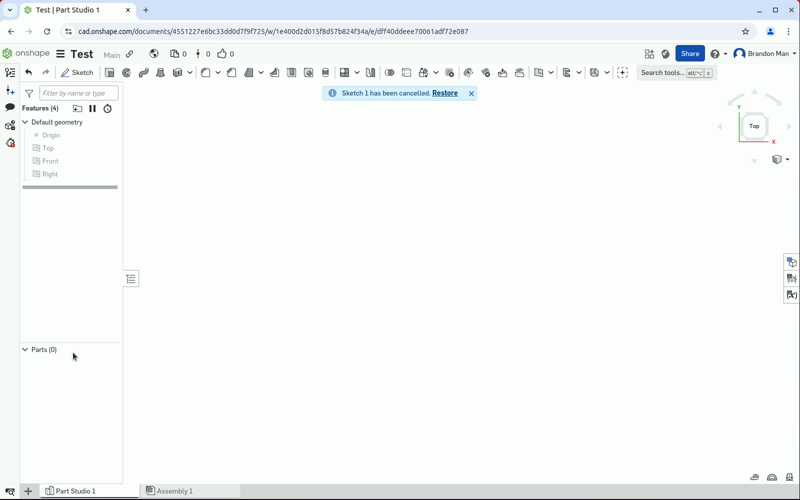
key(space)
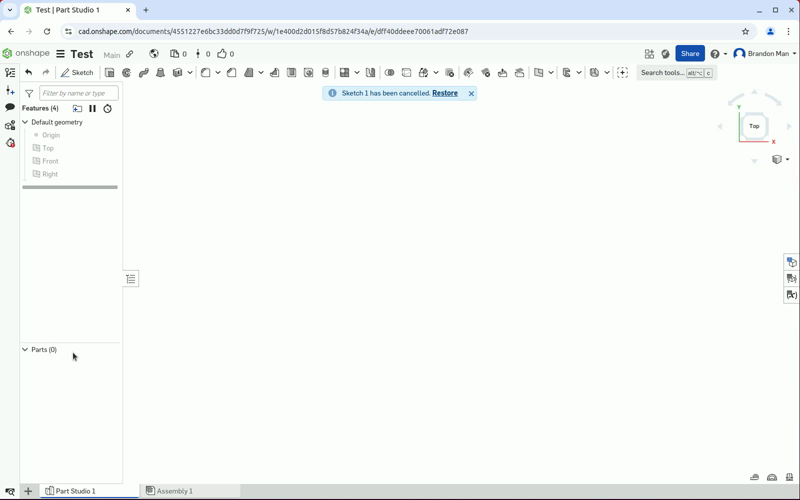
key_down(shift)
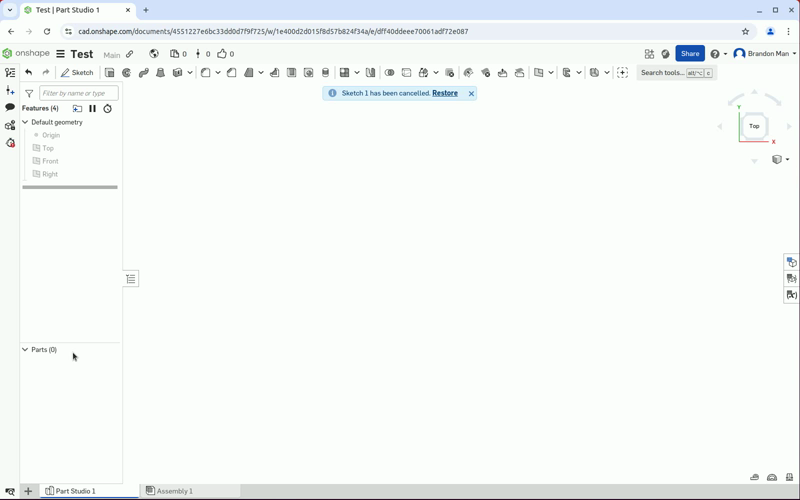
key(up)
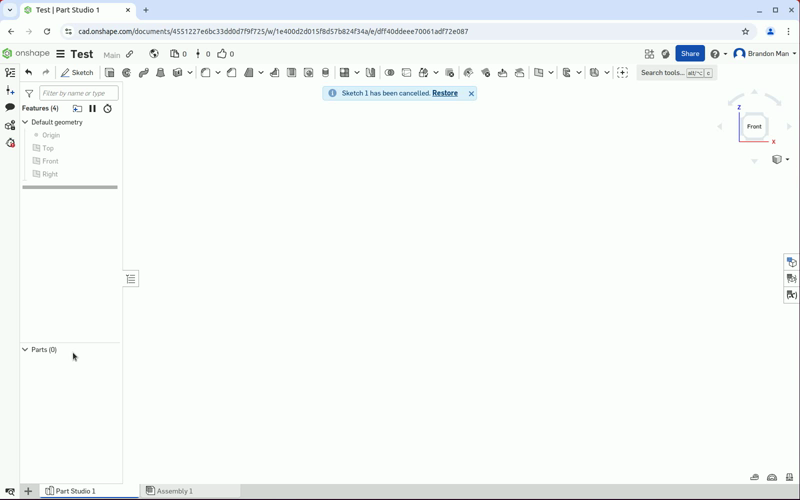
key_up(shift)
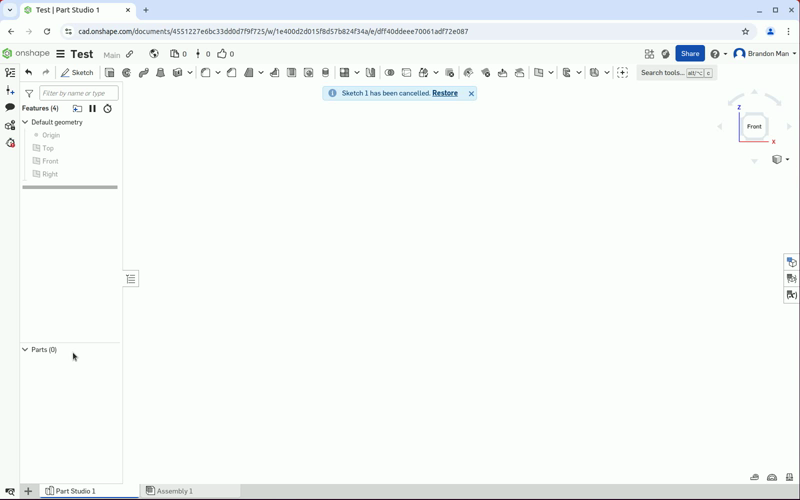
mouse_move(73, 352)
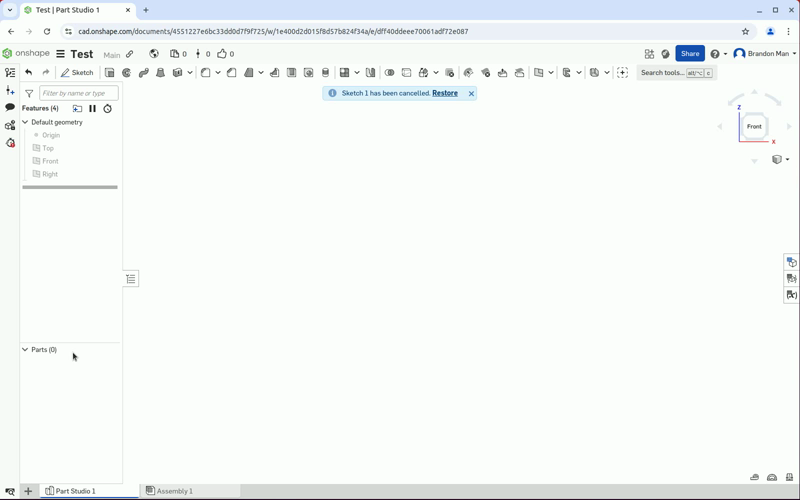
key(shift+y)
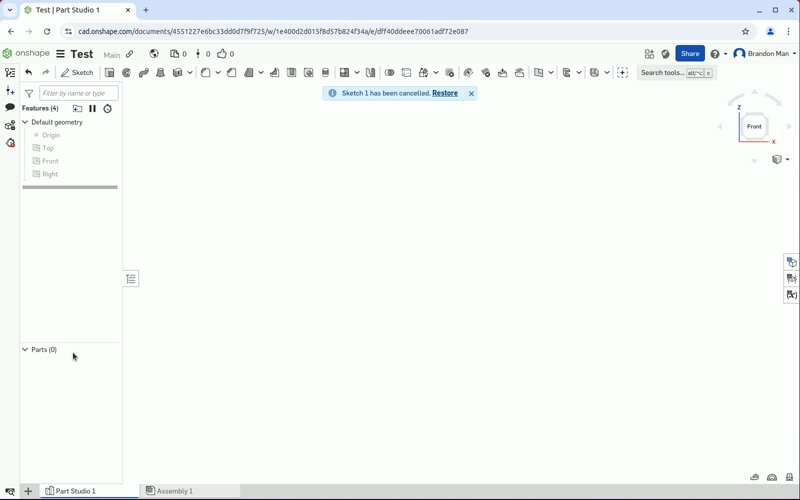
key(shift+s)
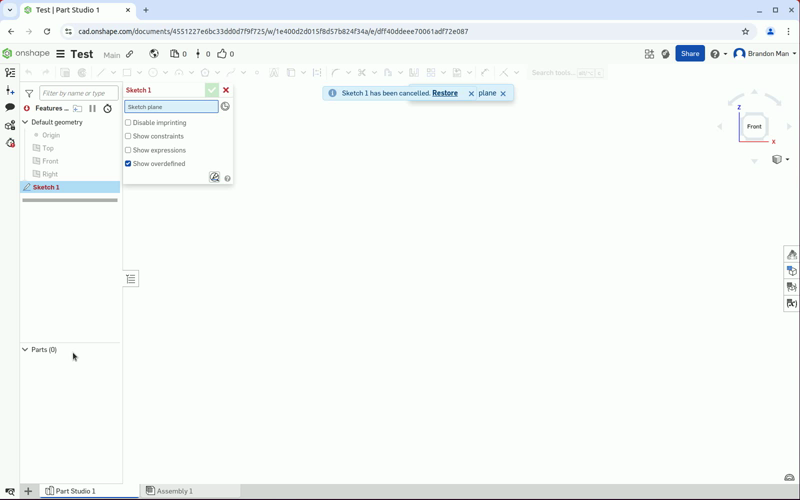
mouse_move(73, 163)
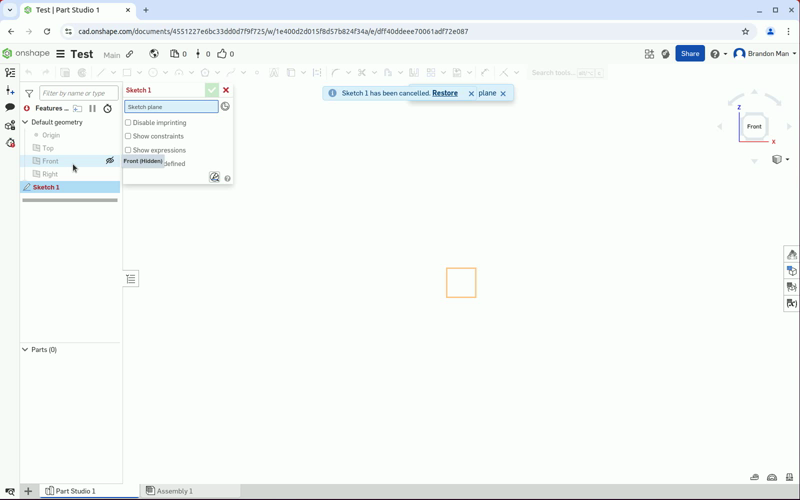
click(73, 163)
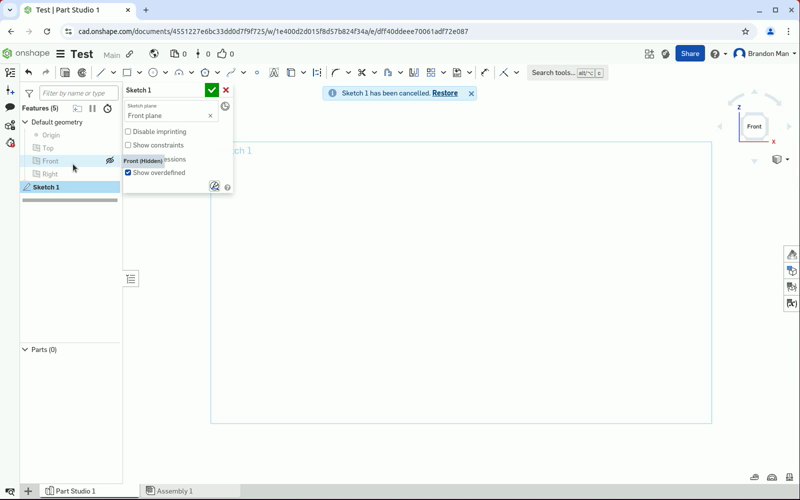
mouse_move(73, 352)
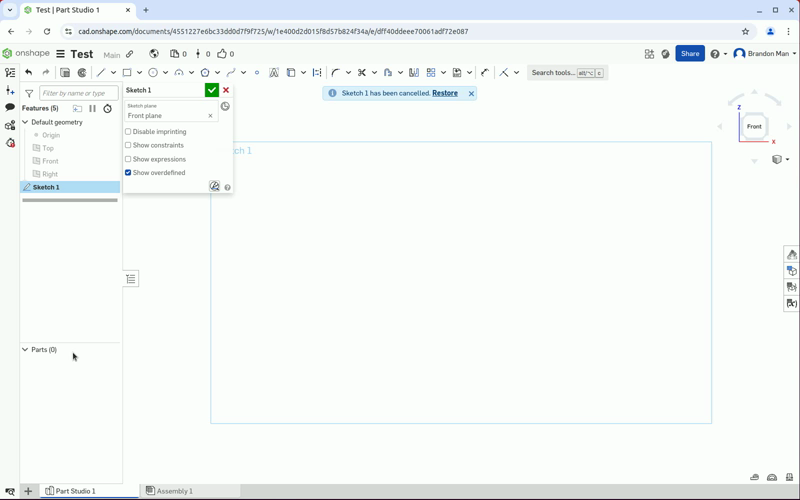
key(y)
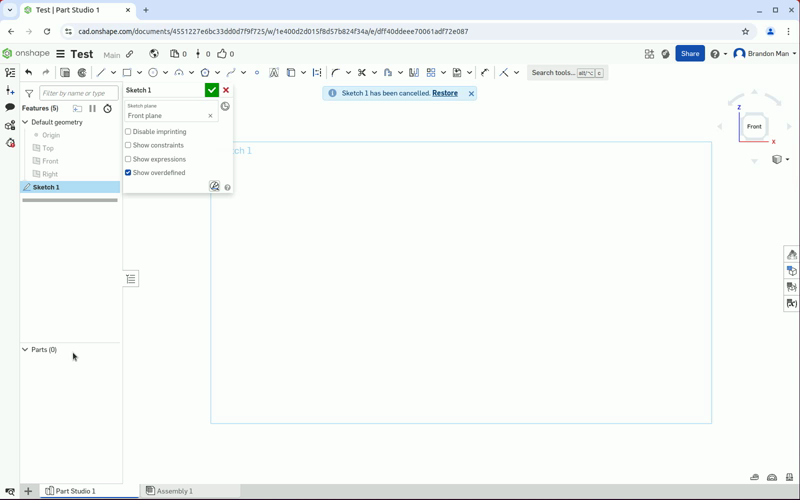
key(l)
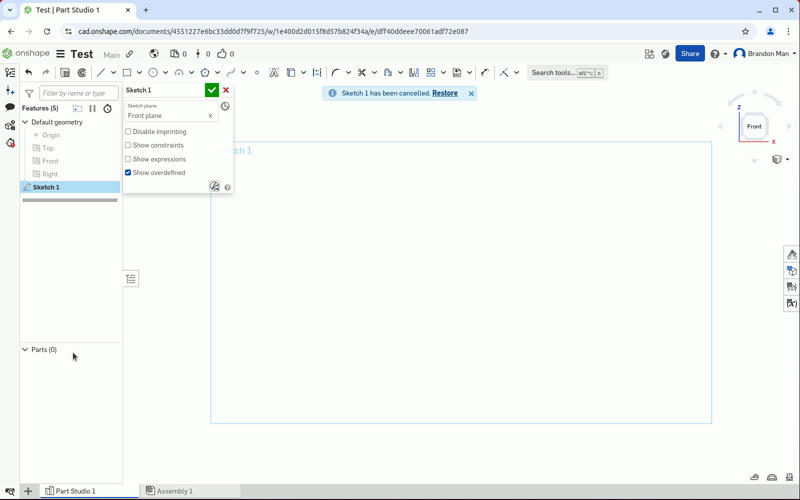
key_down(shift)
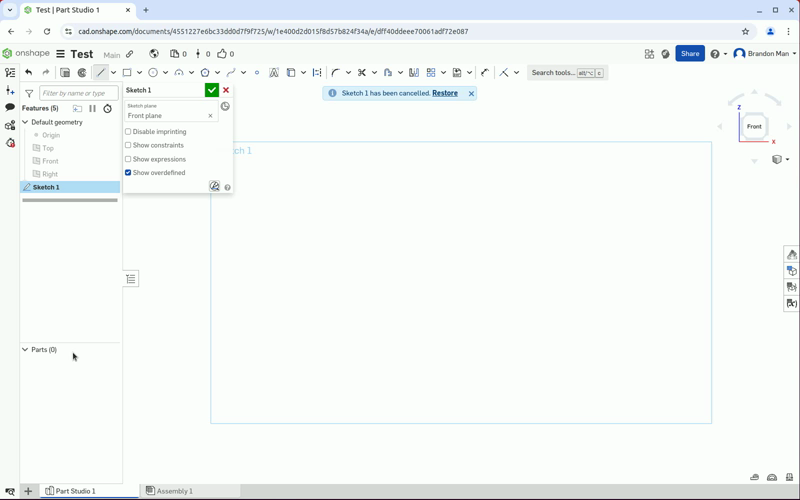
mouse_move(348, 291)
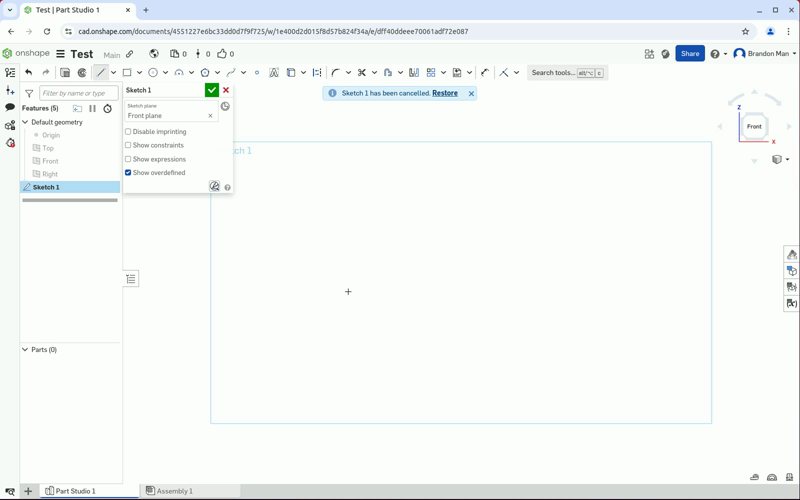
click(348, 291)
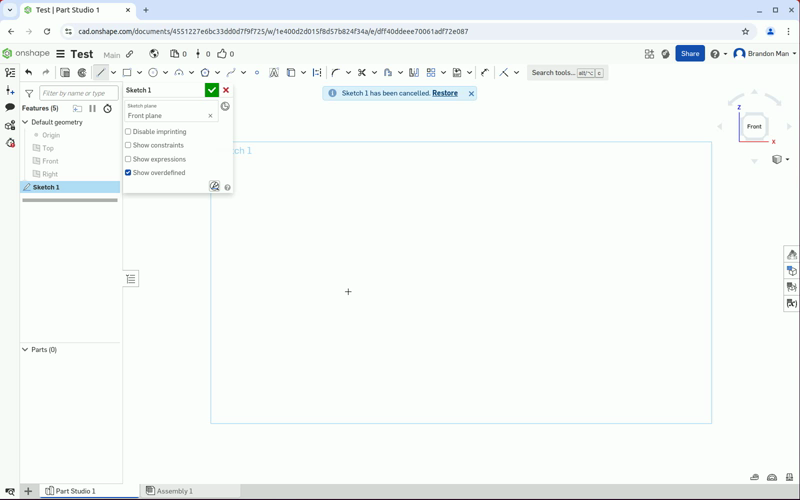
key_up(shift)
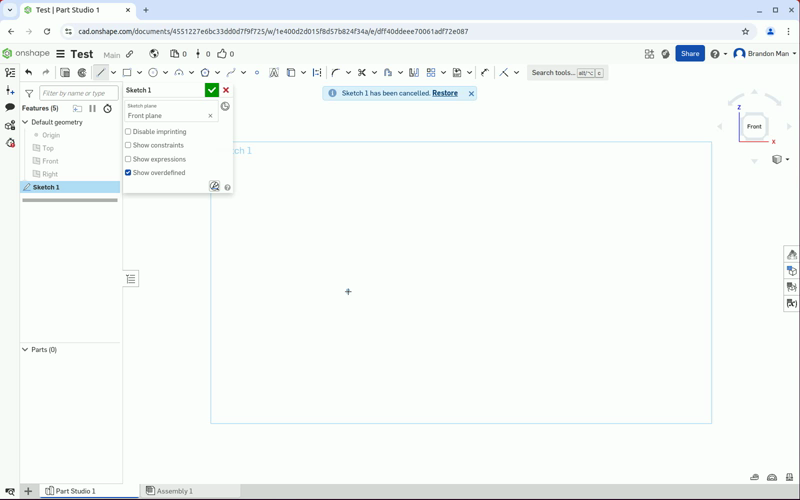
key_down(shift)
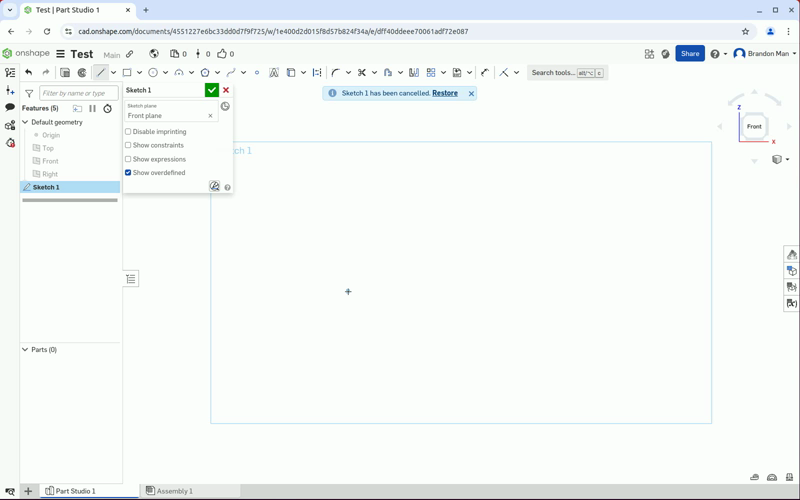
mouse_move(446, 291)
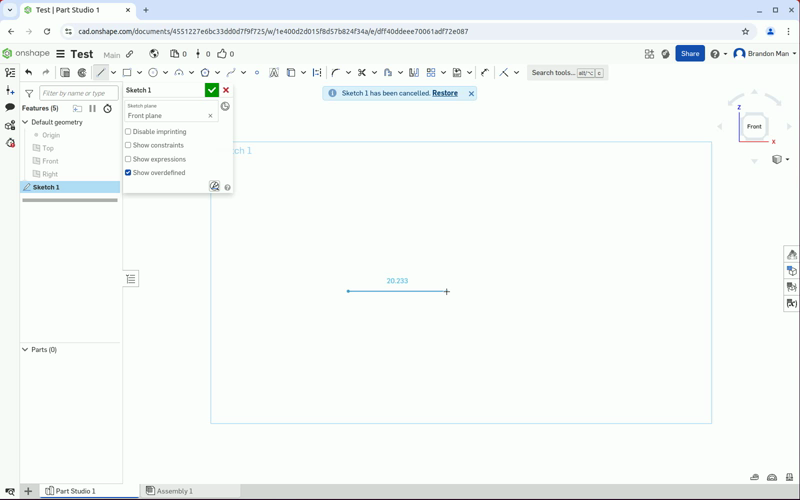
click(446, 291)
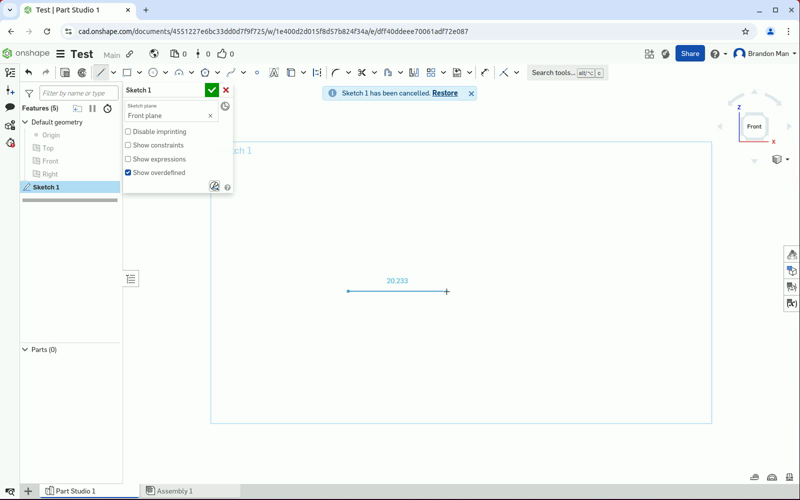
key_up(shift)
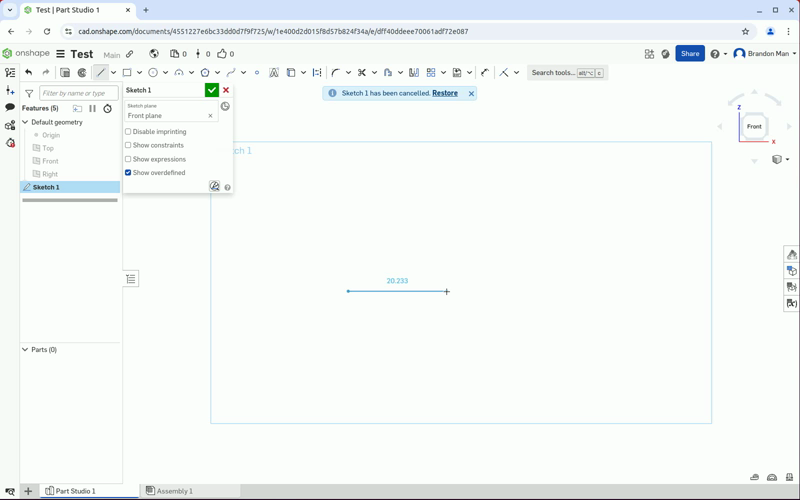
key_down(shift)
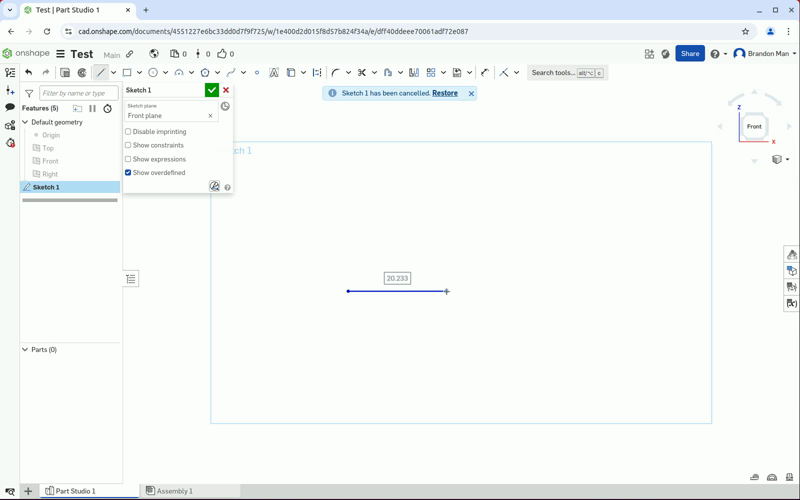
mouse_move(446, 225)
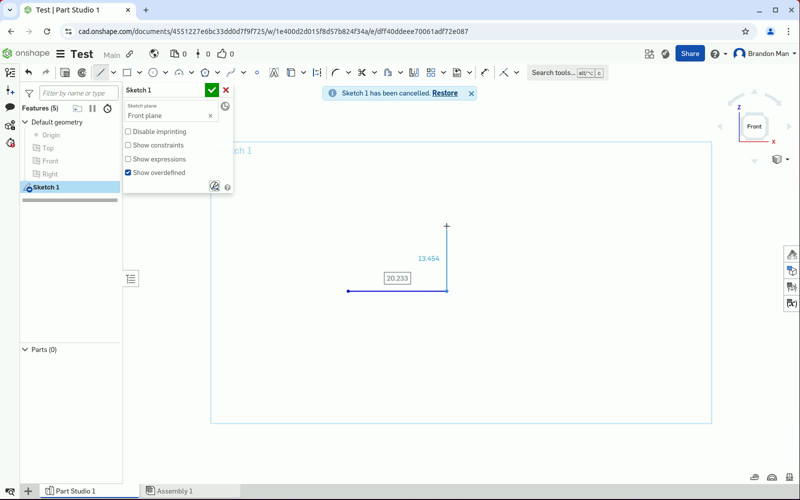
click(446, 225)
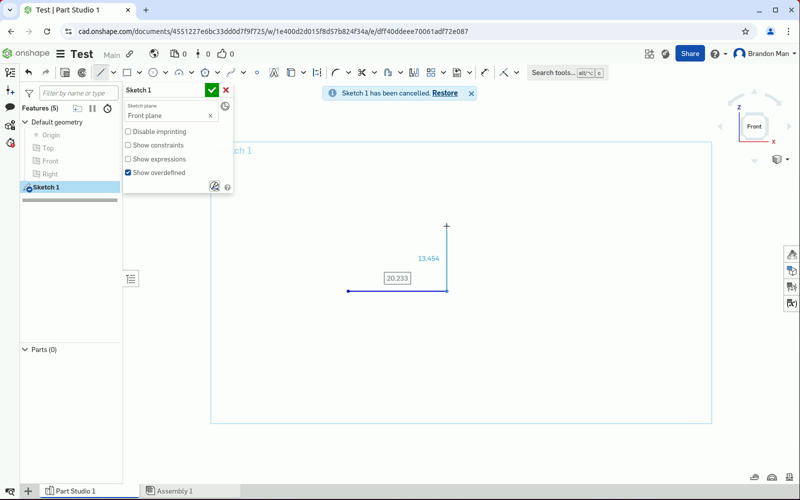
key_up(shift)
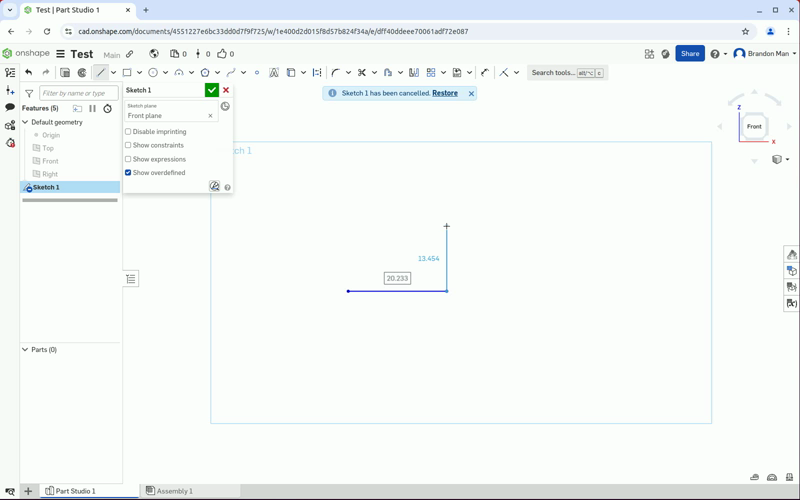
key_down(shift)
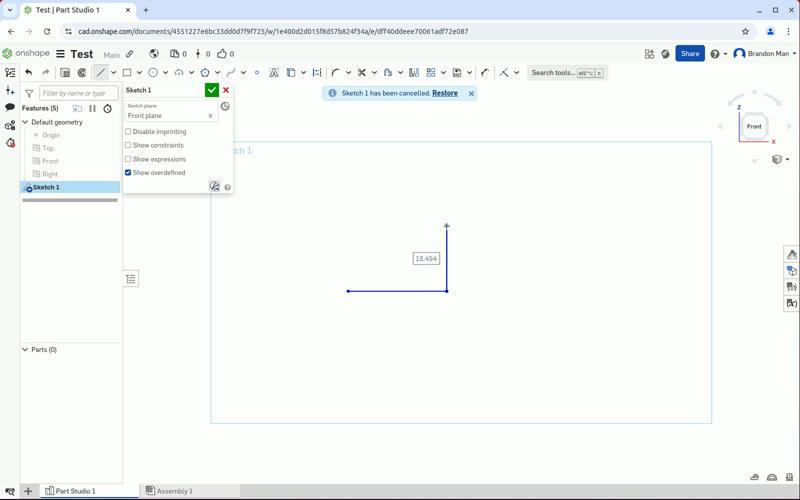
mouse_move(476, 225)
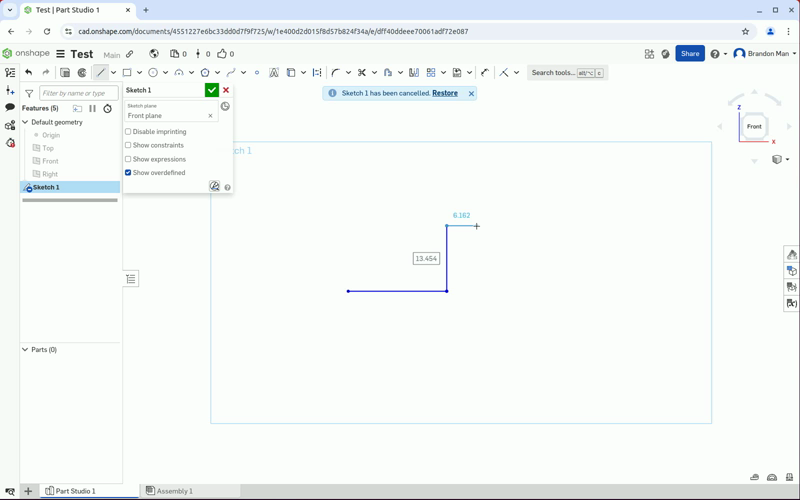
mouse_move(399, 225)
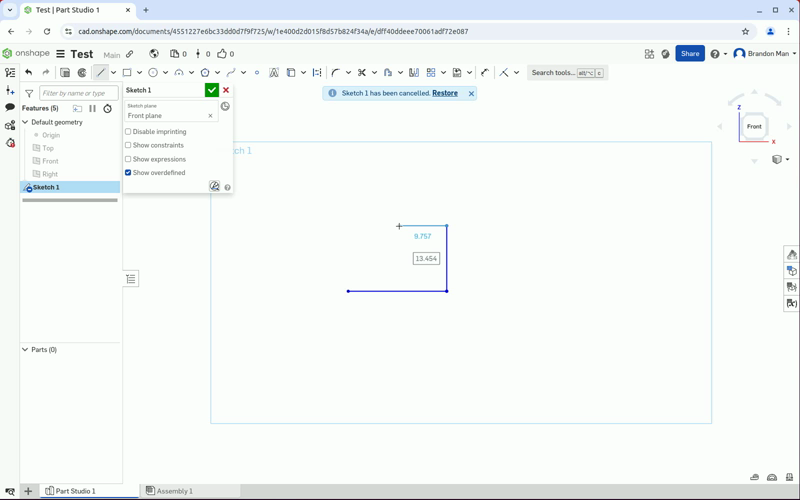
click(399, 225)
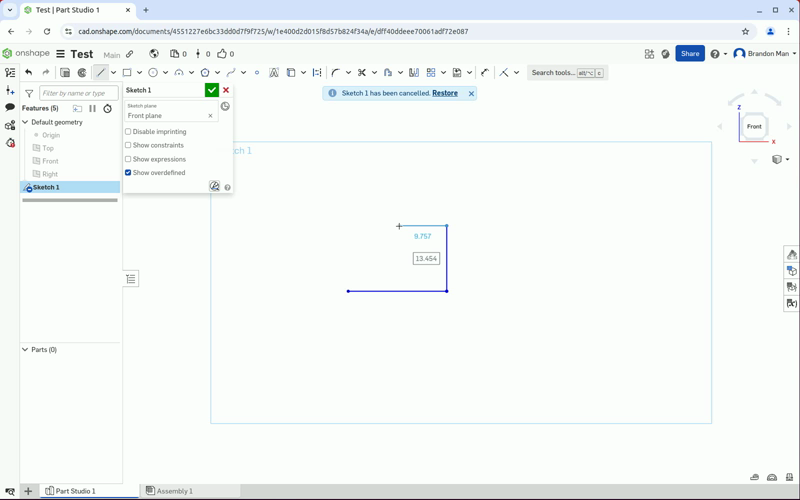
key_up(shift)
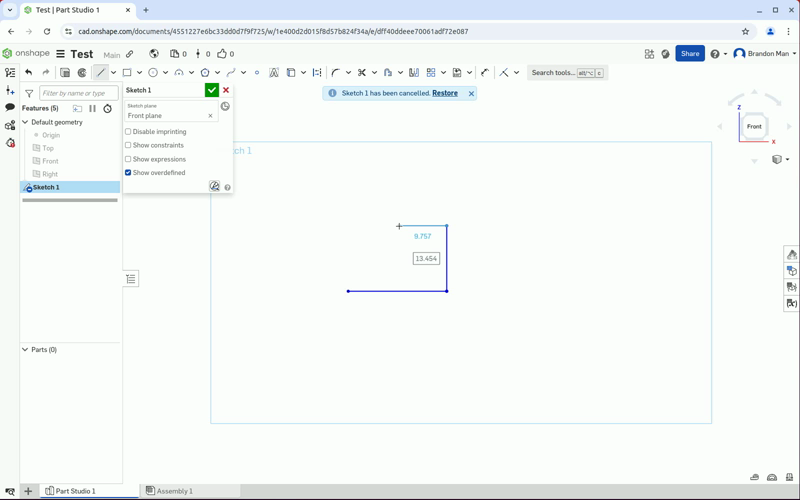
key_down(shift)
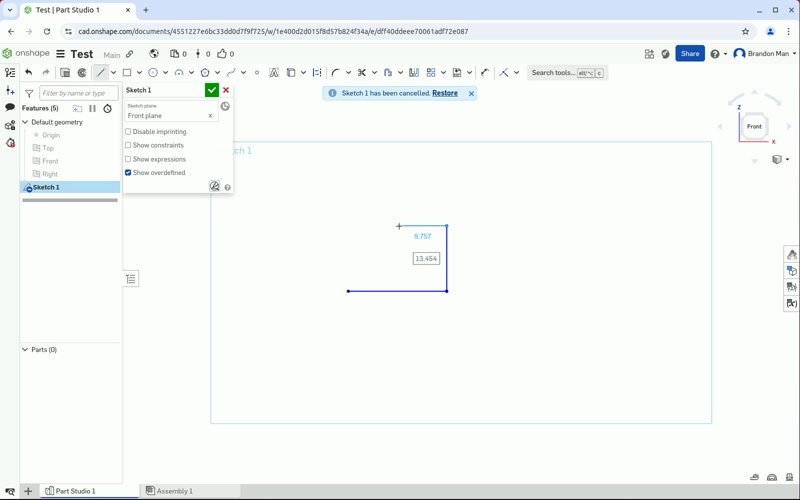
mouse_move(429, 225)
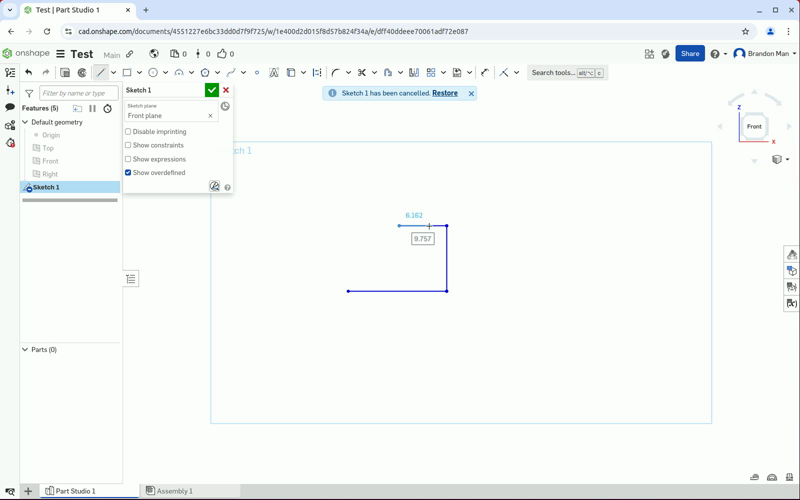
mouse_move(399, 178)
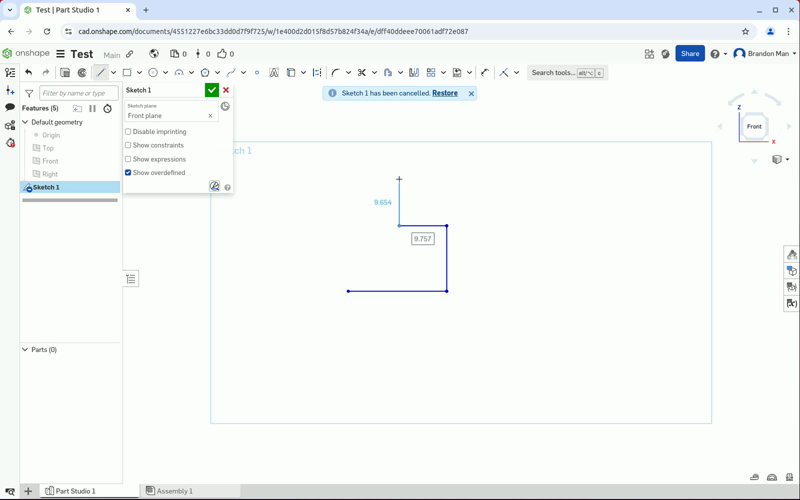
click(399, 178)
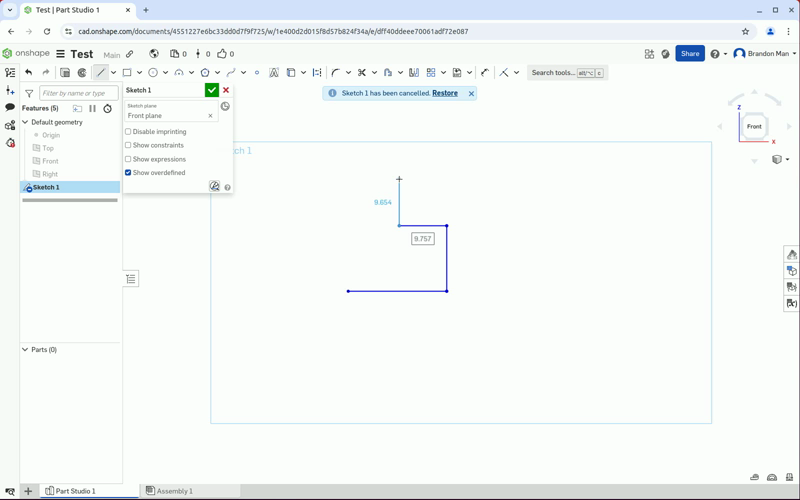
key_up(shift)
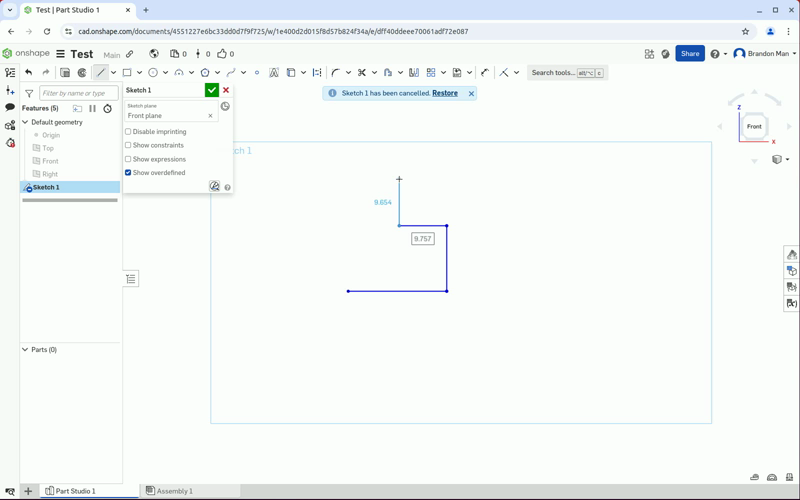
key_down(shift)
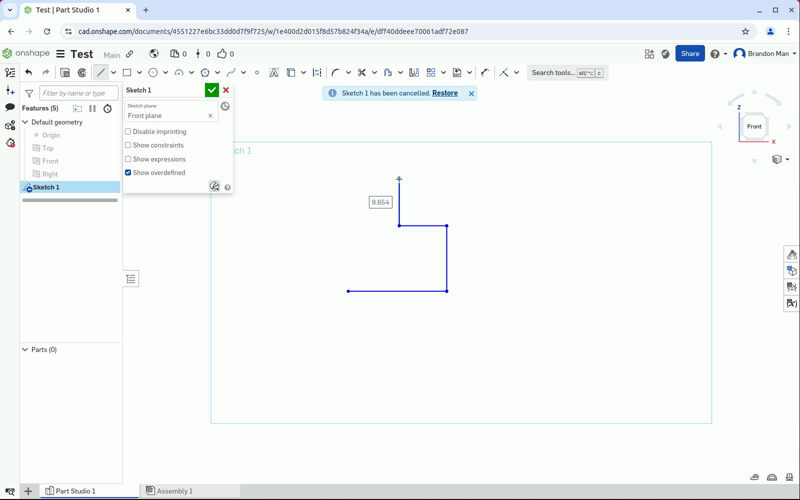
mouse_move(429, 178)
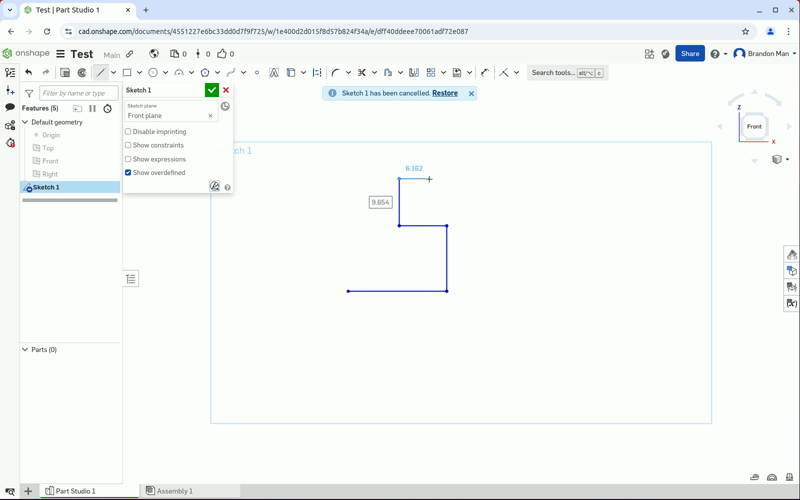
mouse_move(351, 178)
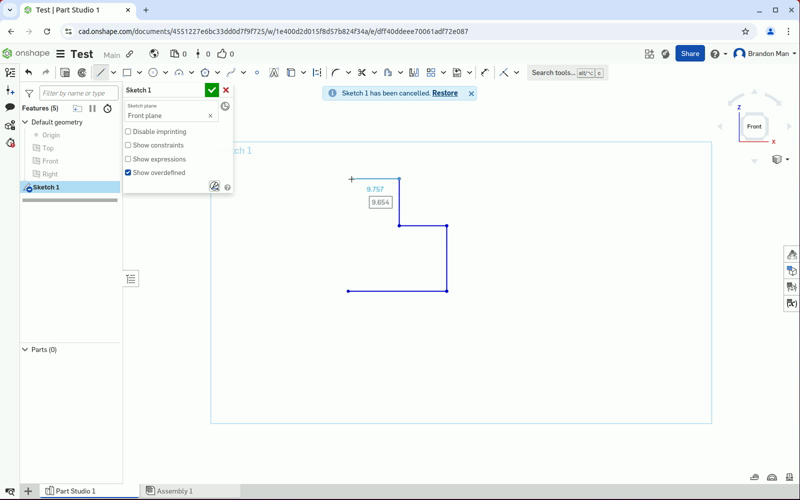
click(351, 178)
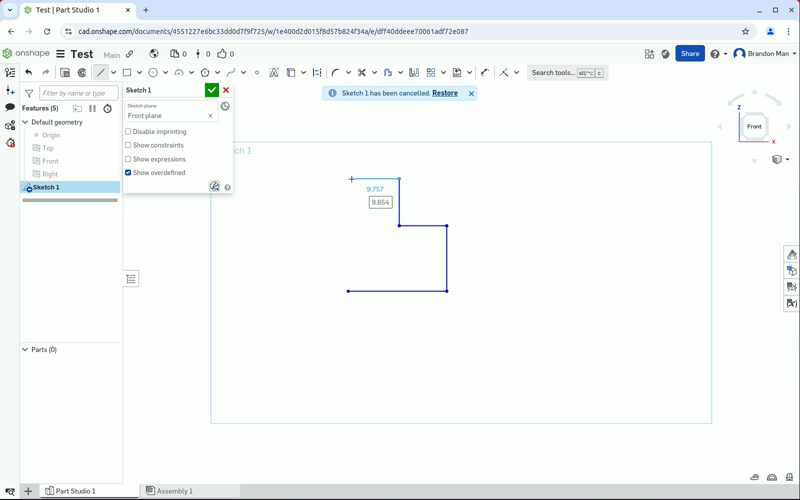
key_up(shift)
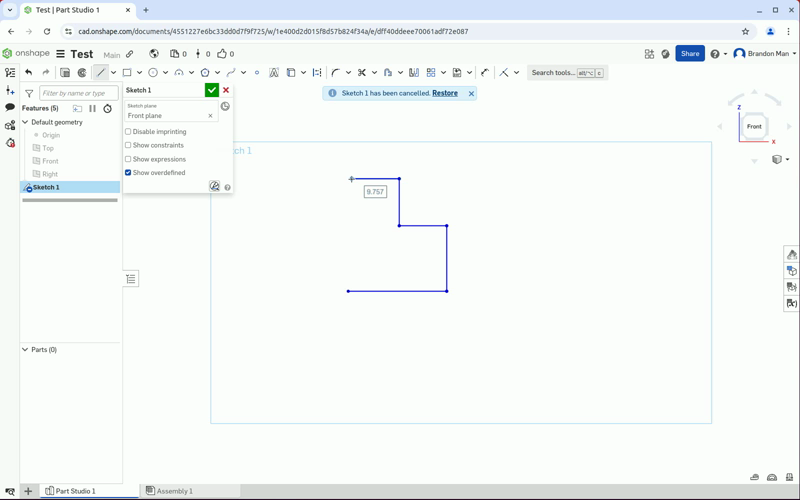
key_down(shift)
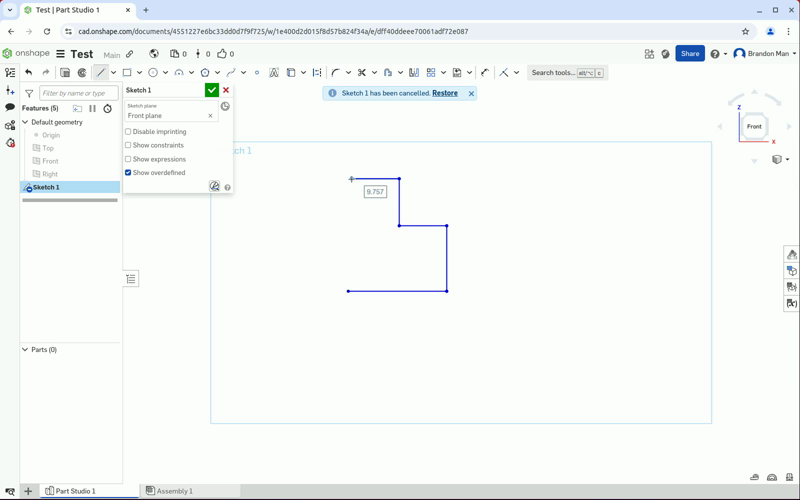
mouse_move(381, 178)
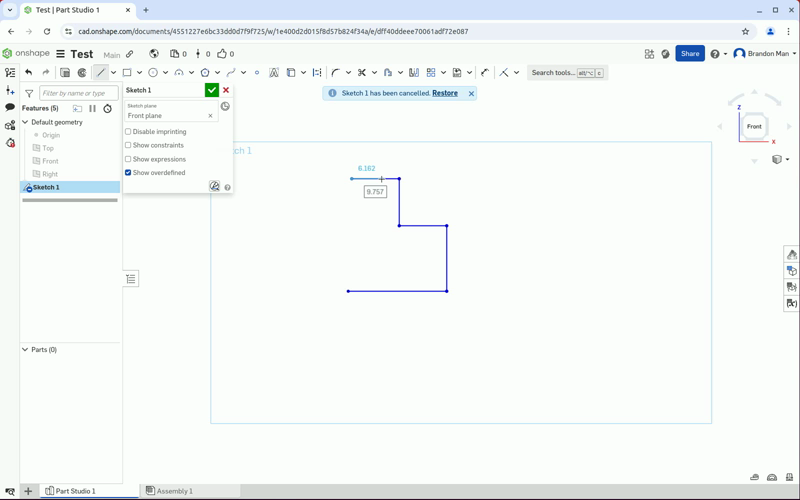
mouse_move(348, 178)
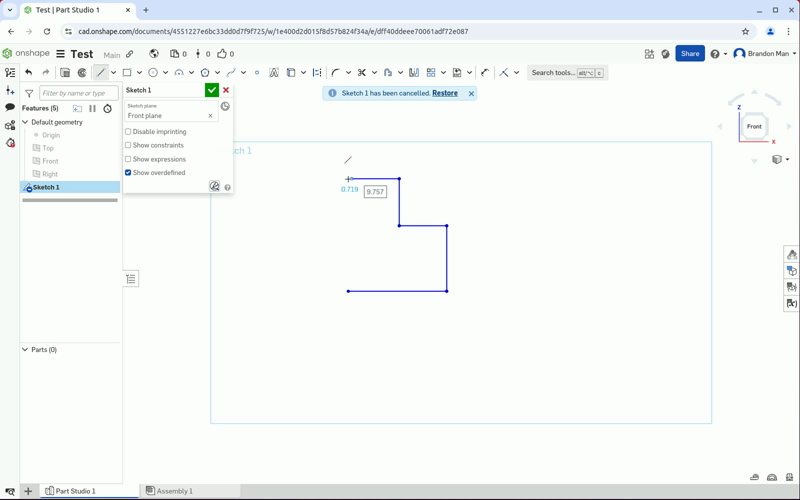
scroll(6)
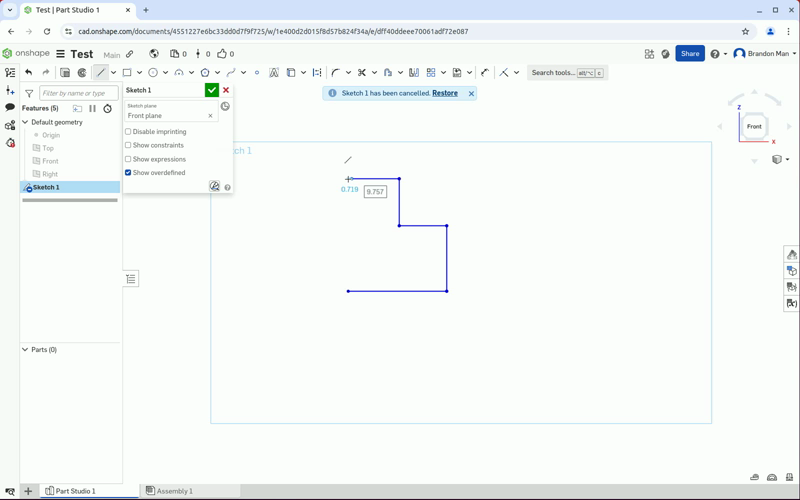
scroll(6)
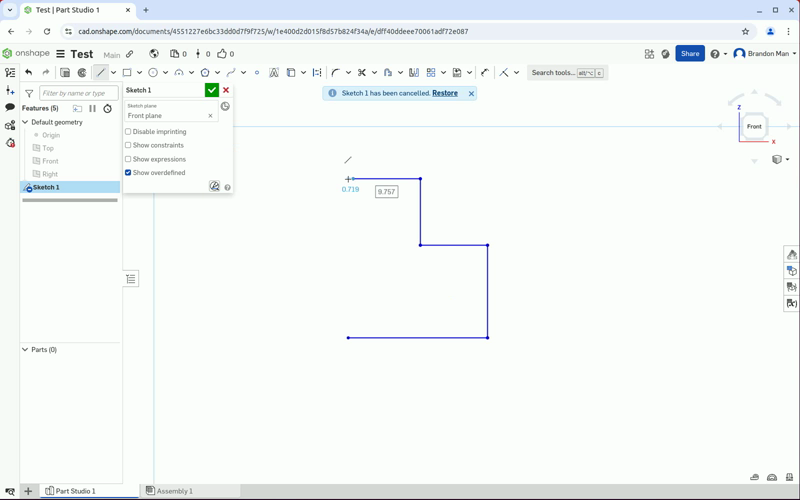
scroll(6)
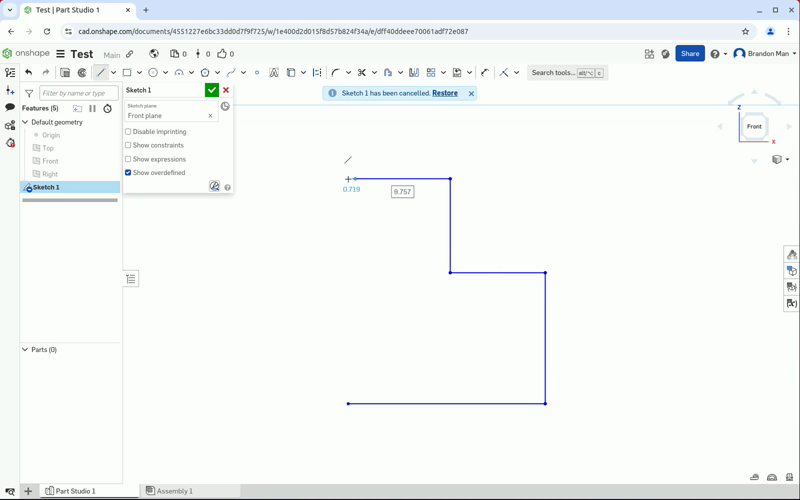
scroll(6)
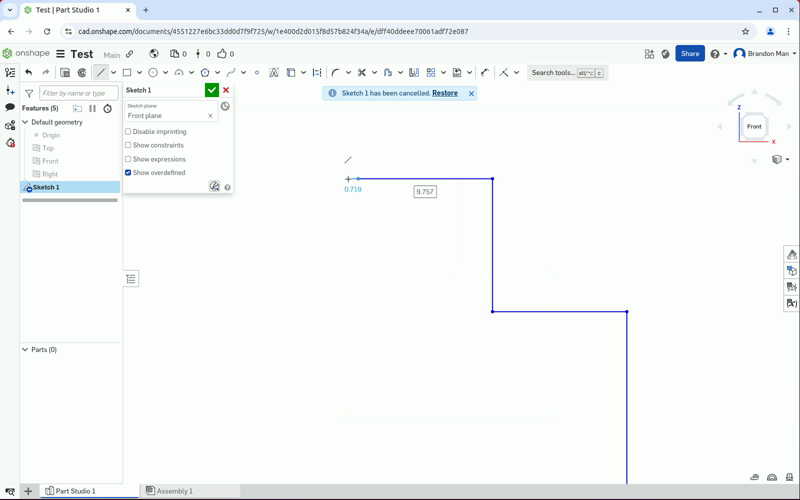
scroll(6)
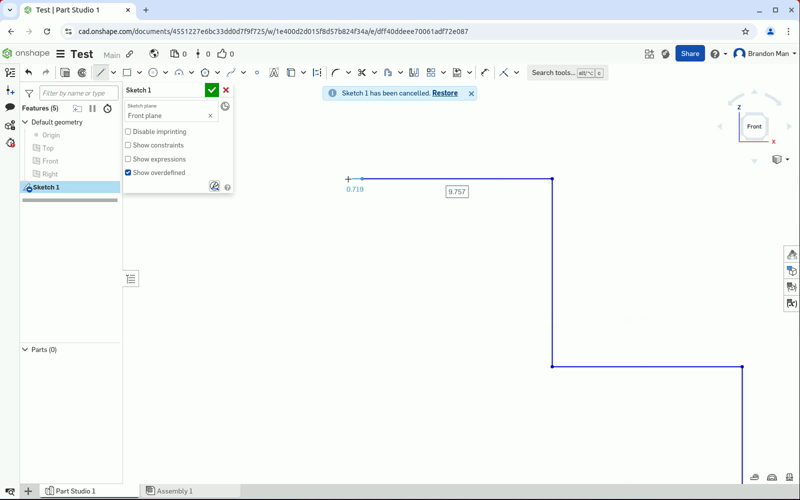
scroll(6)
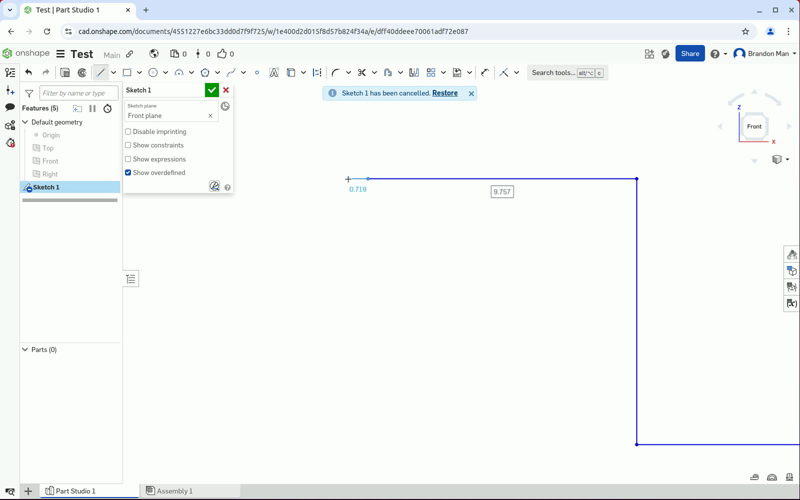
scroll(6)
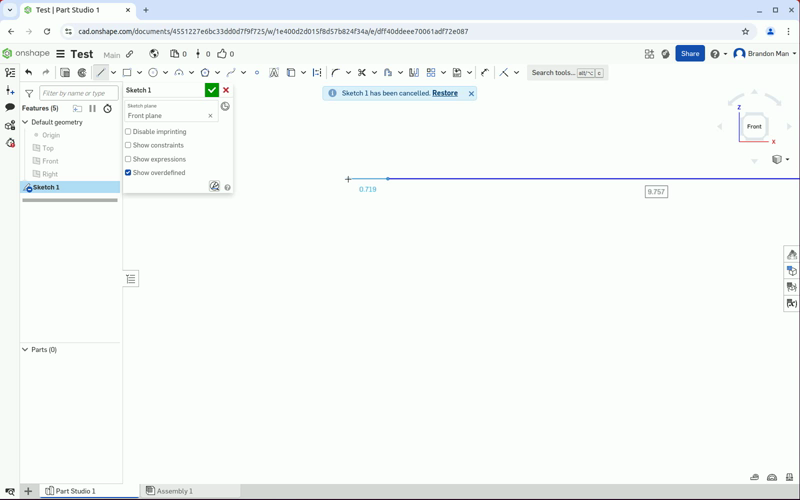
click(348, 178)
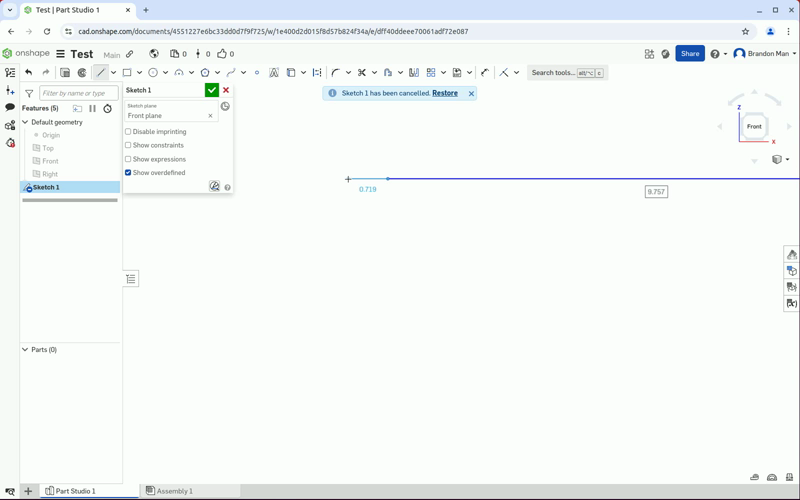
scroll(-6)
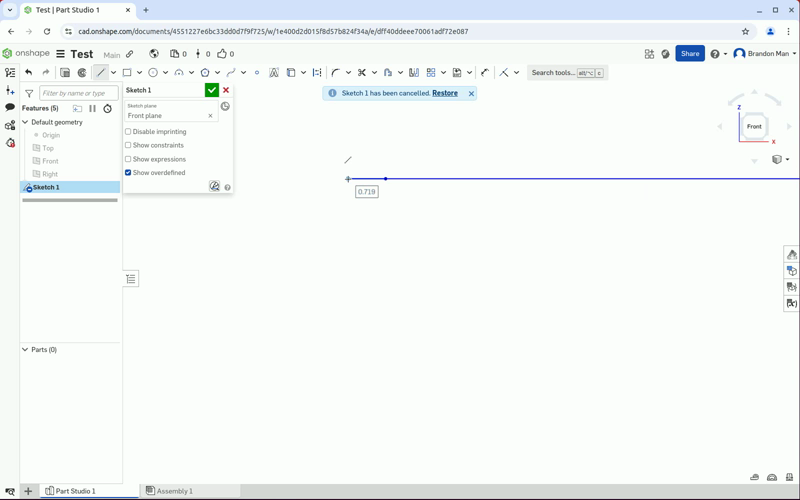
scroll(-6)
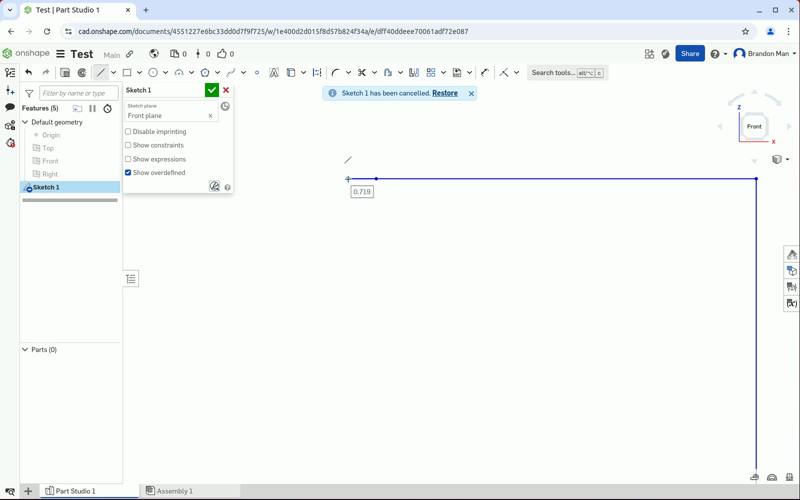
scroll(-6)
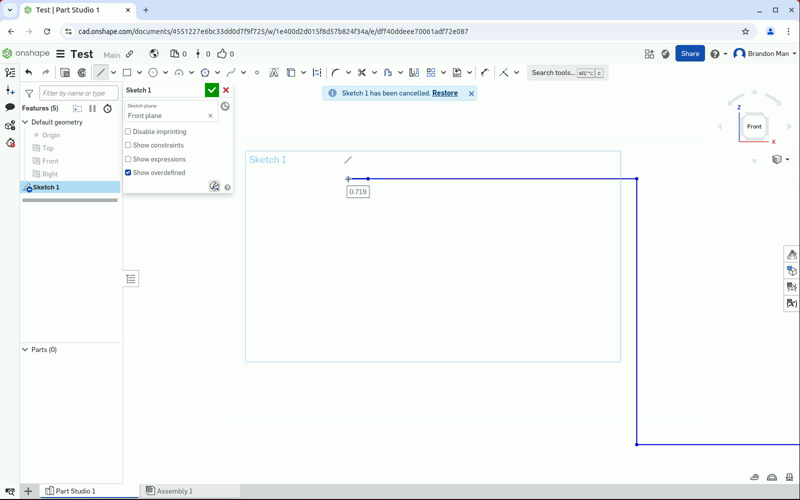
scroll(-6)
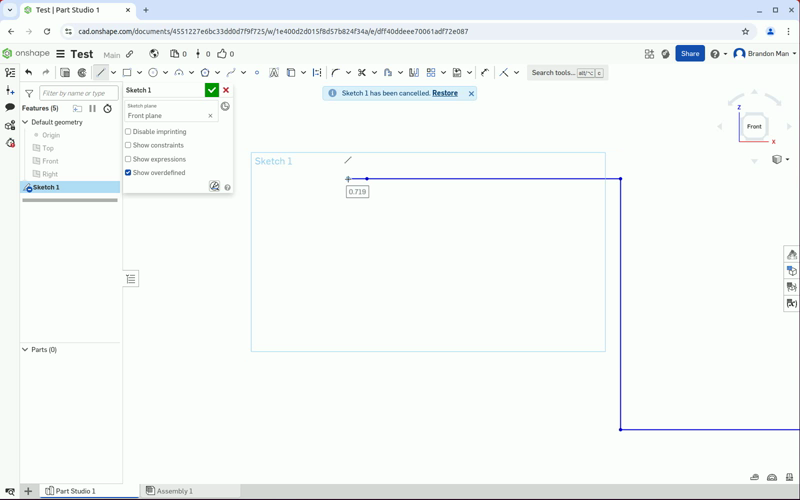
scroll(-6)
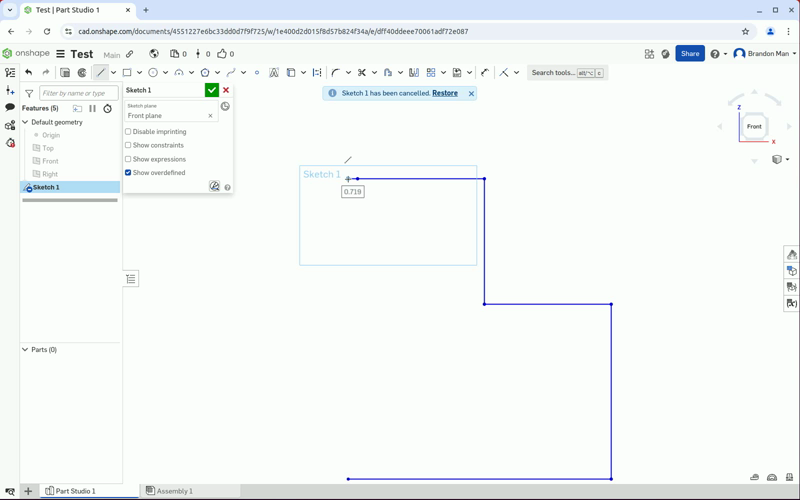
scroll(-6)
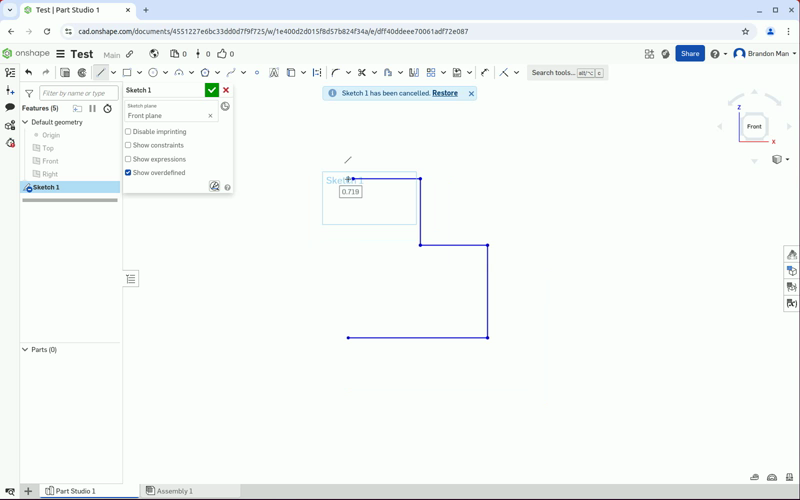
scroll(-6)
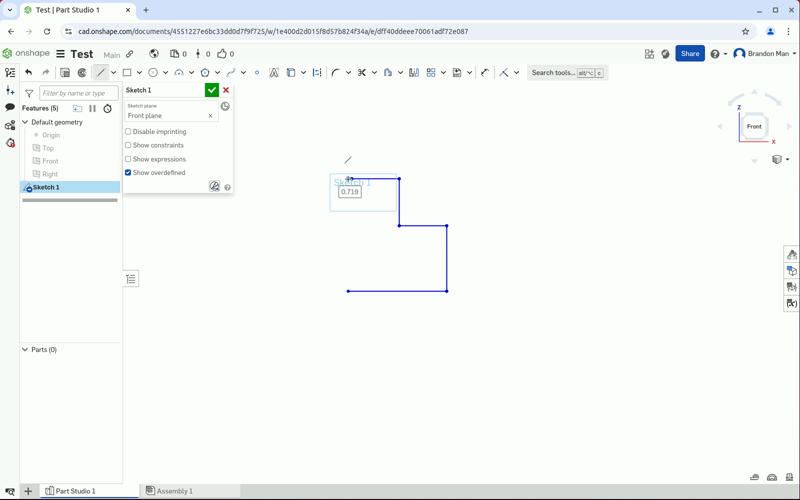
key_up(shift)
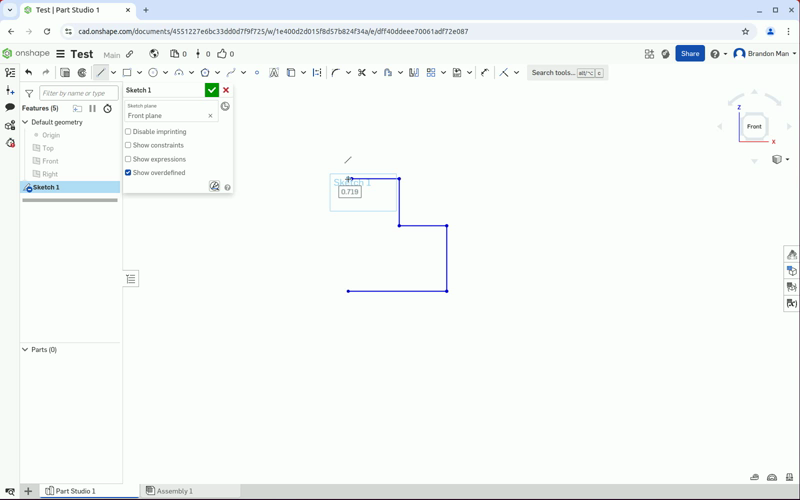
key_down(shift)
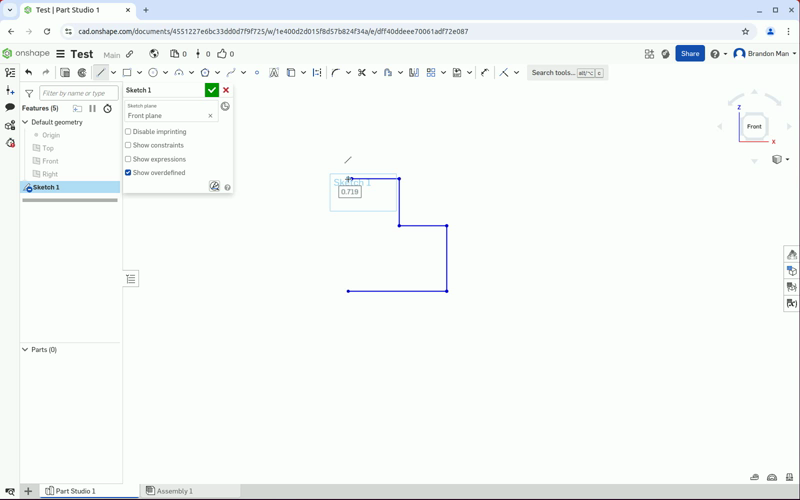
mouse_move(348, 291)
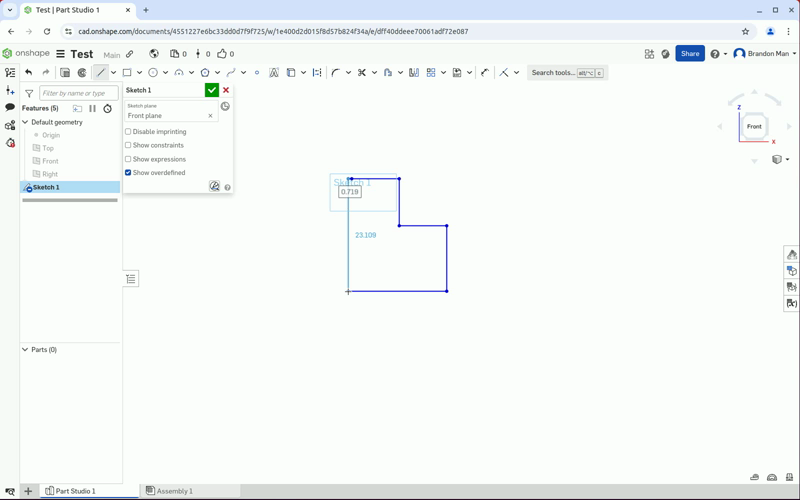
key_up(shift)
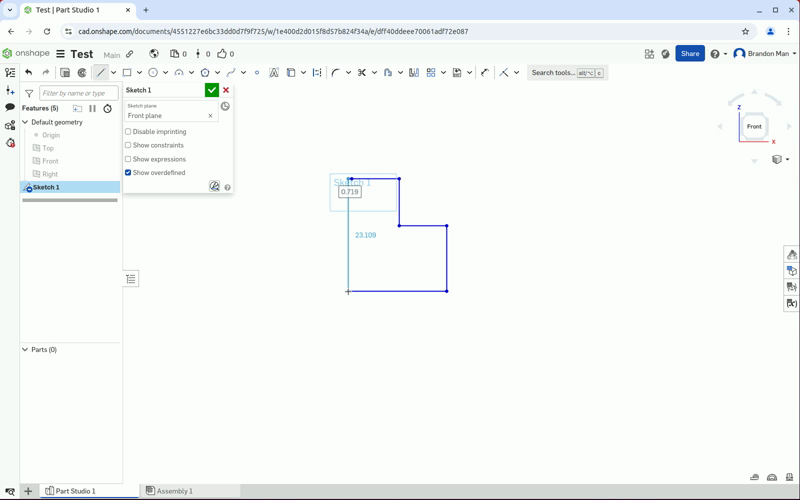
click(348, 291)
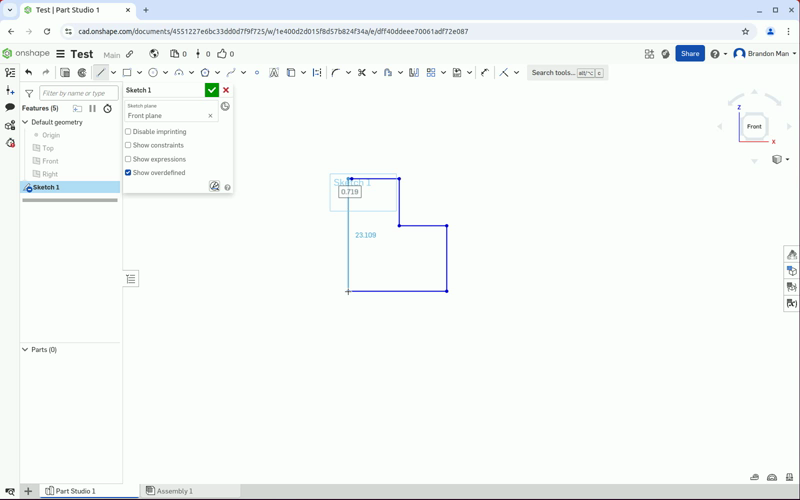
key(esc)
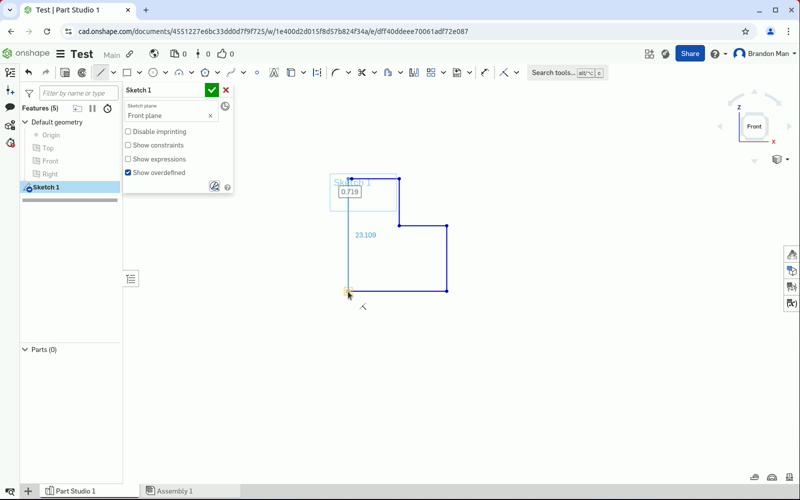
mouse_move(357, 276)
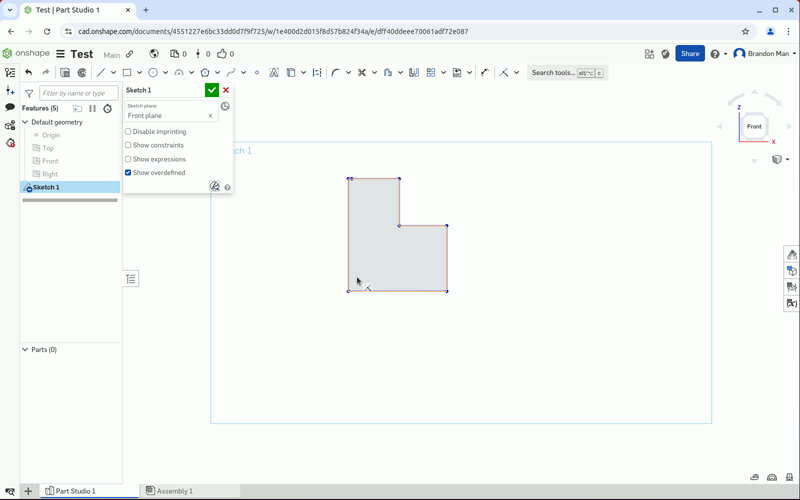
click(357, 276)
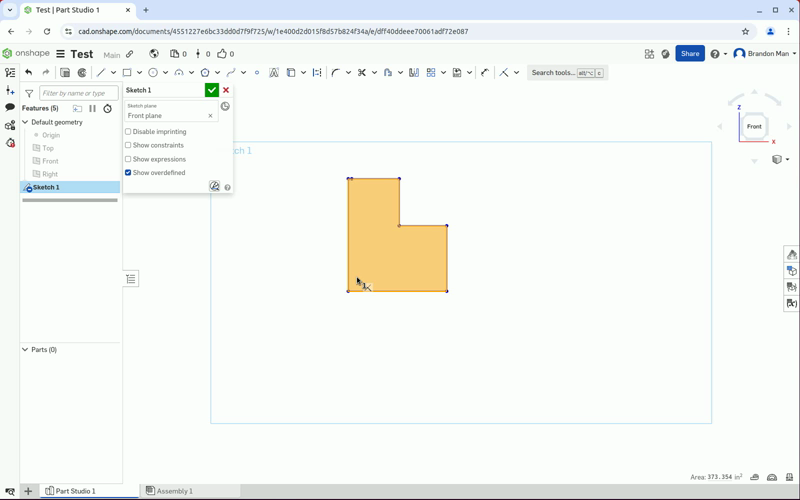
mouse_move(73, 352)
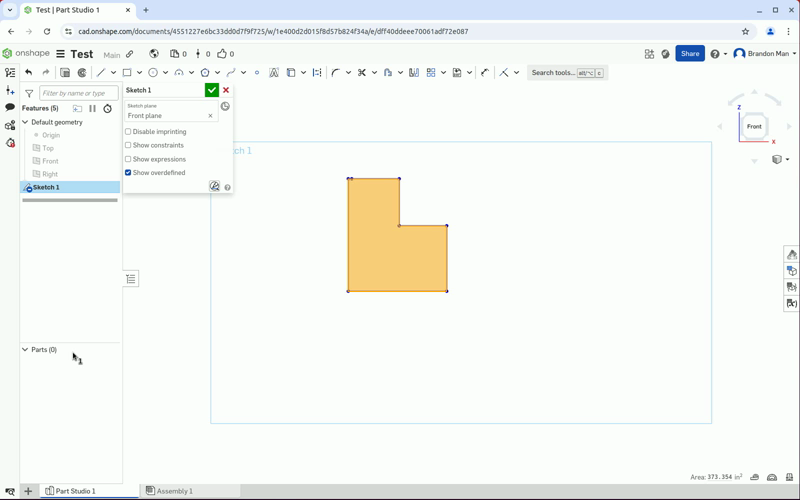
key(shift+y)
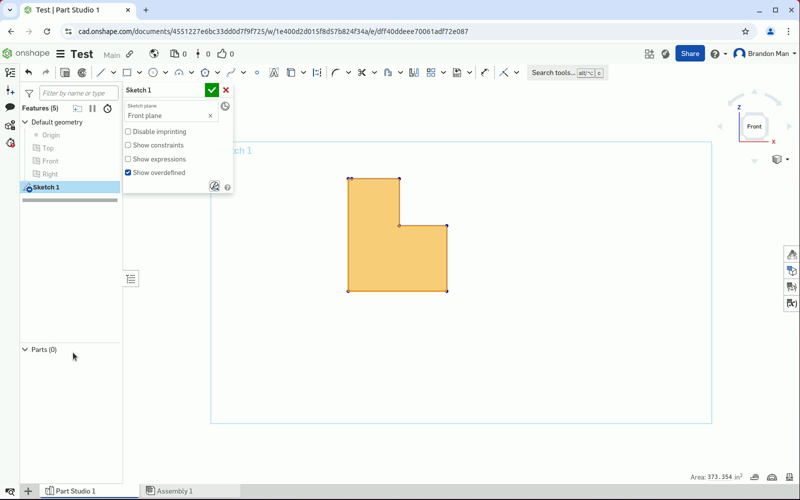
key(shift+e)
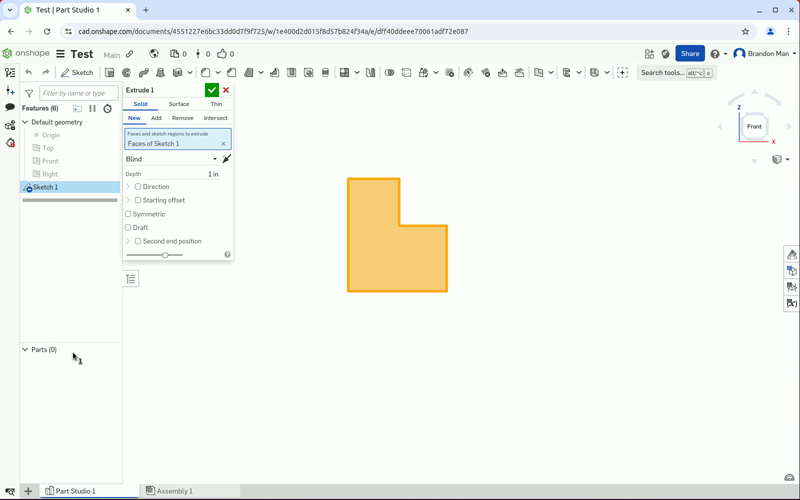
mouse_move(143, 106)
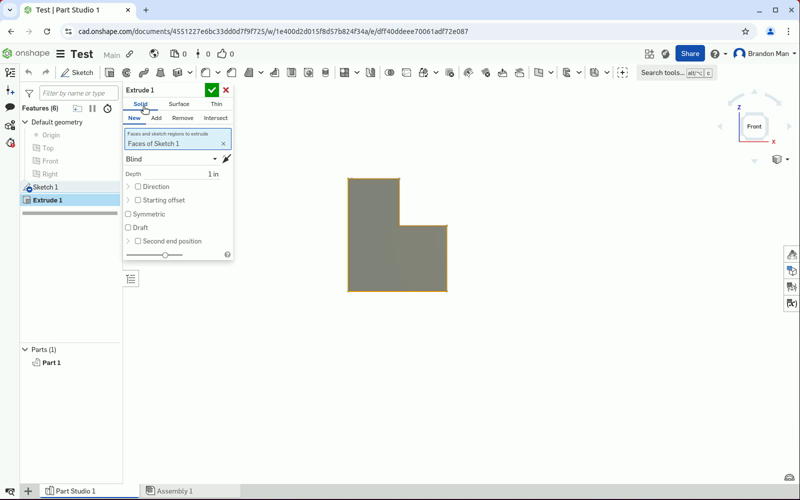
click(143, 106)
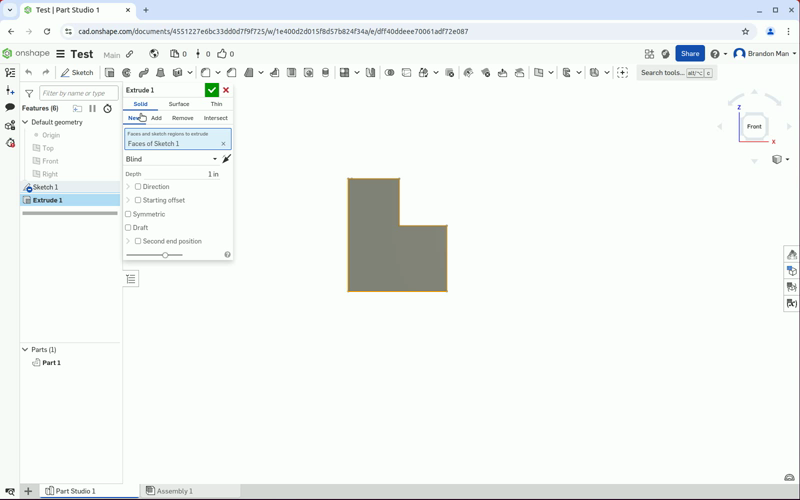
mouse_move(137, 120)
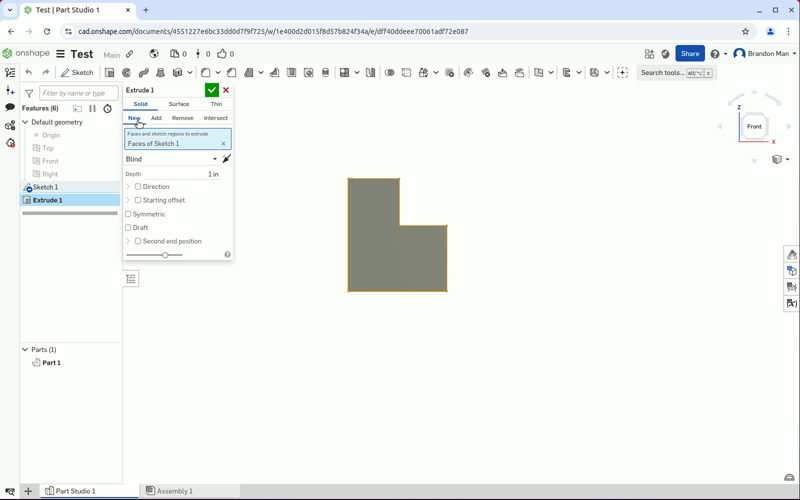
click(137, 120)
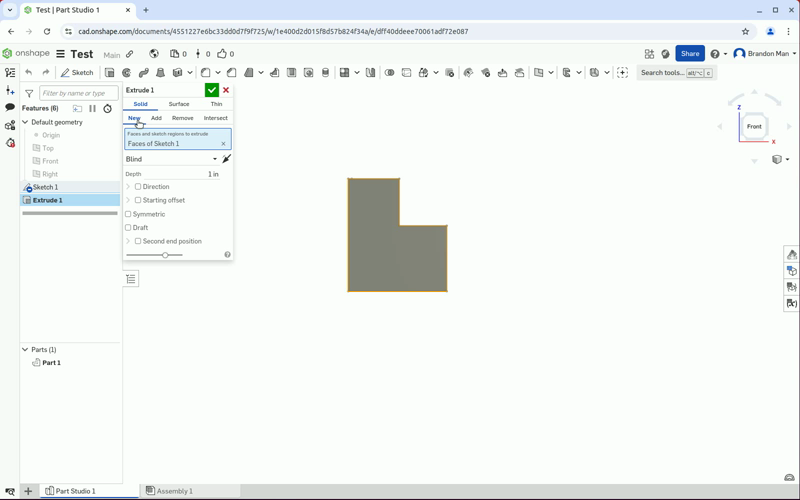
key(tab, 4)
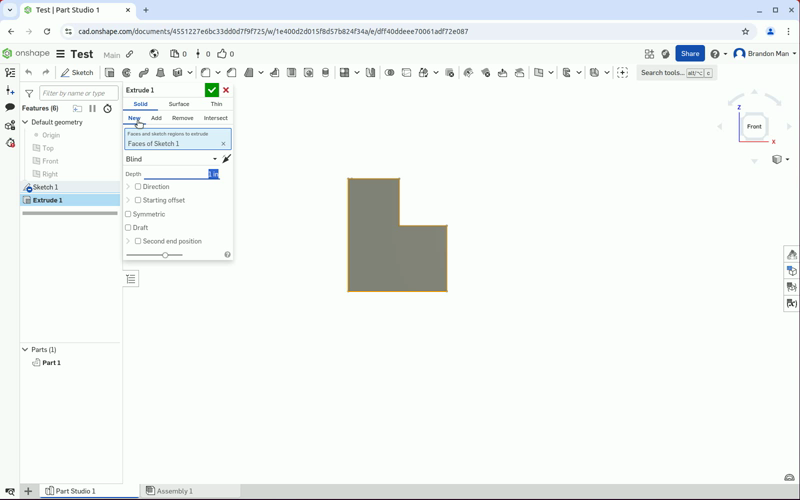
text(9.869)
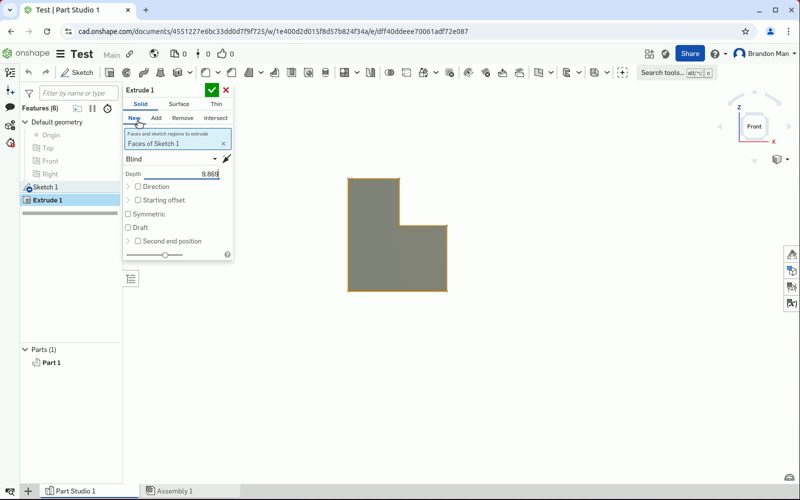
key(enter)
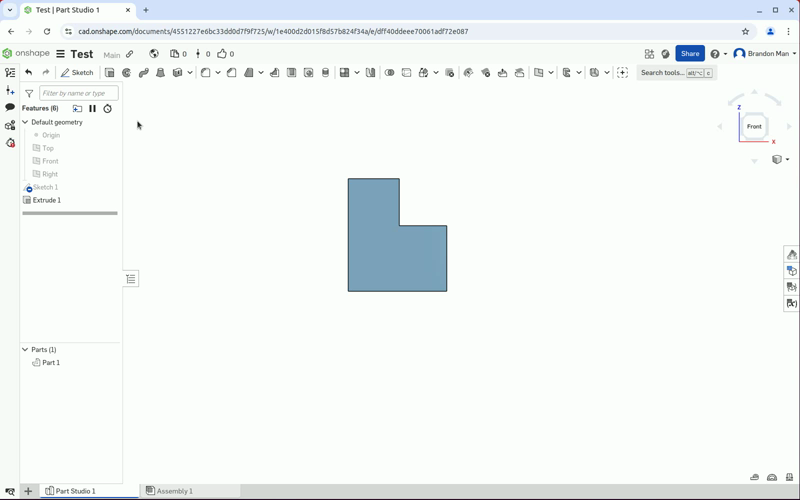
key(shift+h)
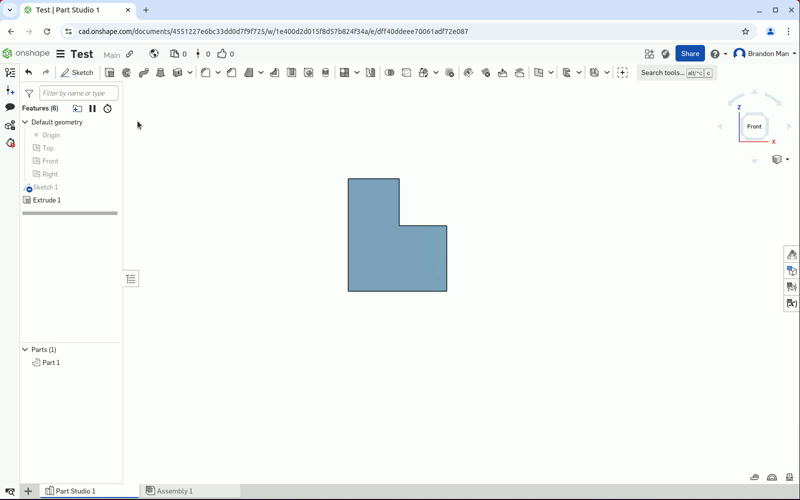
key(shift+h)
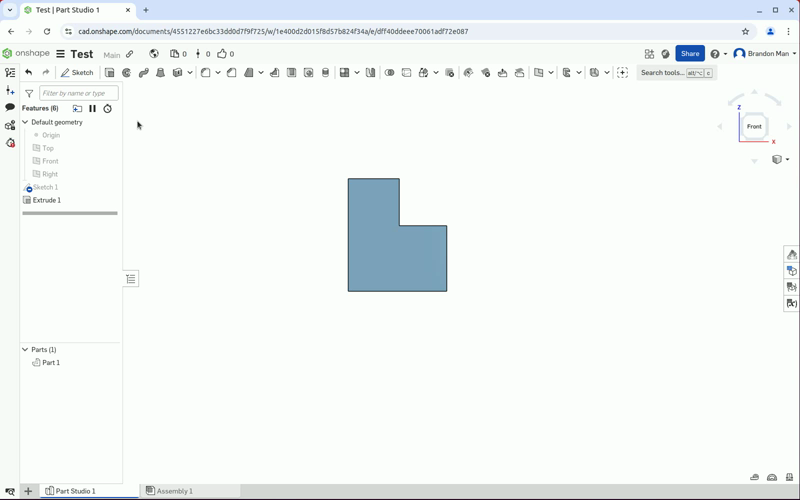
mouse_move(73, 189)
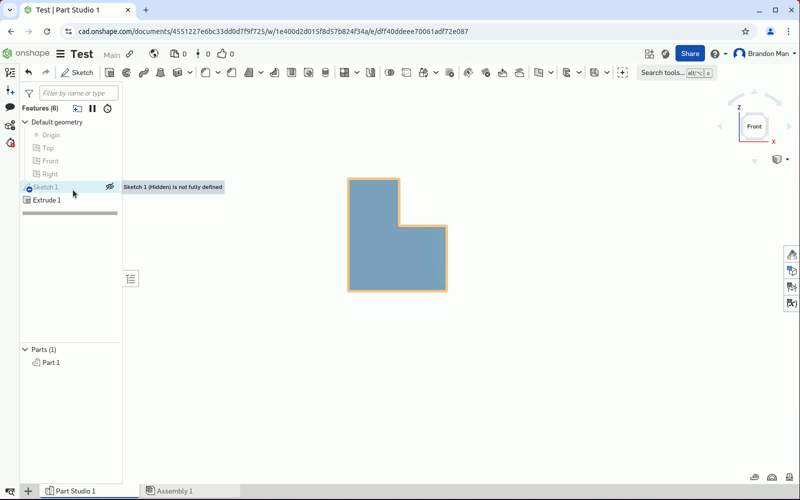
click(73, 189)
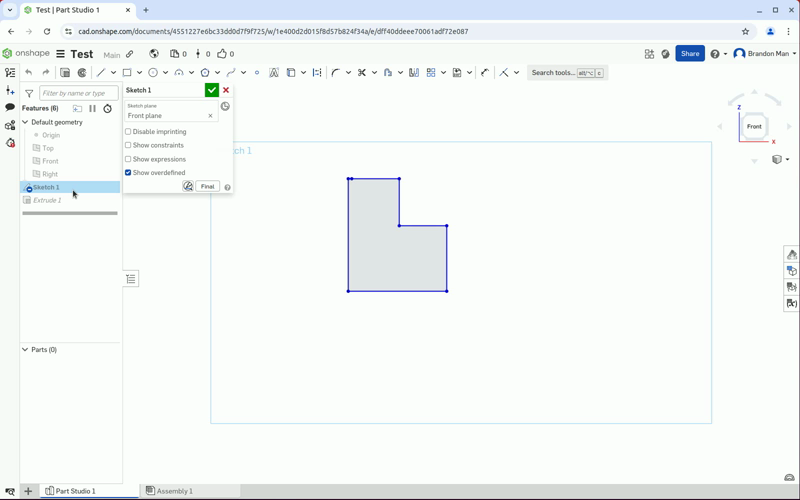
mouse_move(229, 92)
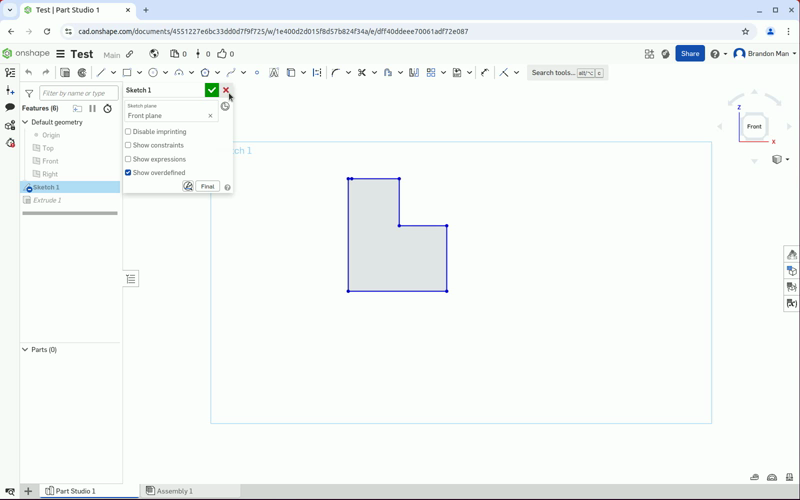
click(229, 92)
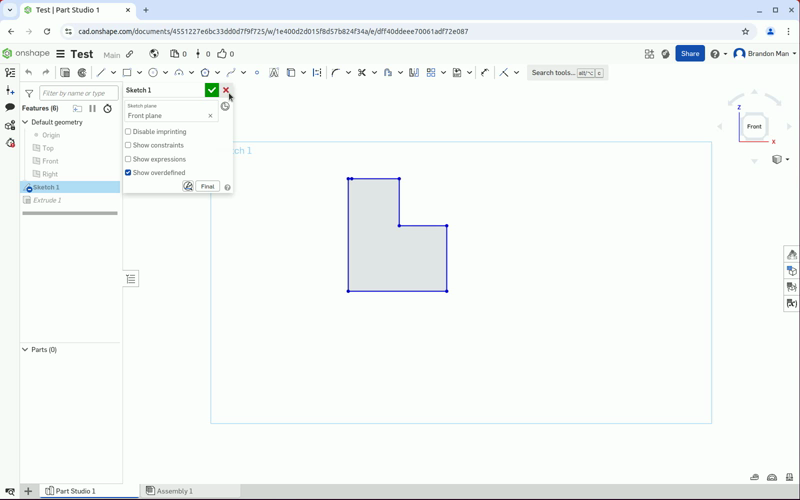
key(shift+s)
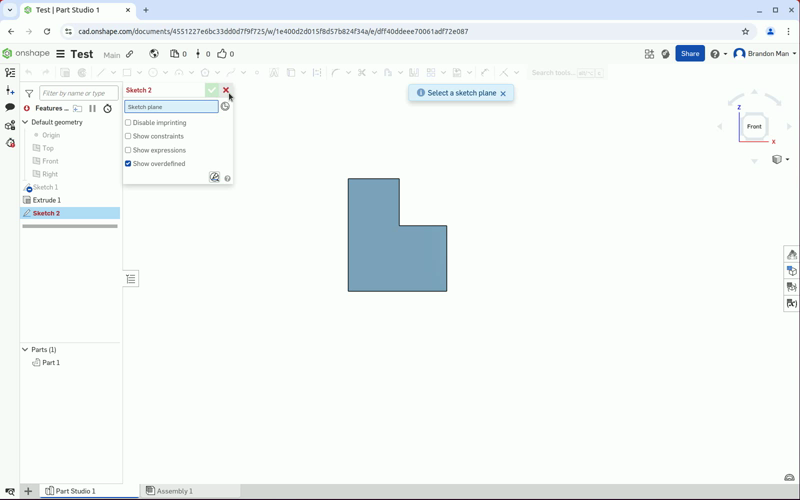
mouse_move(73, 163)
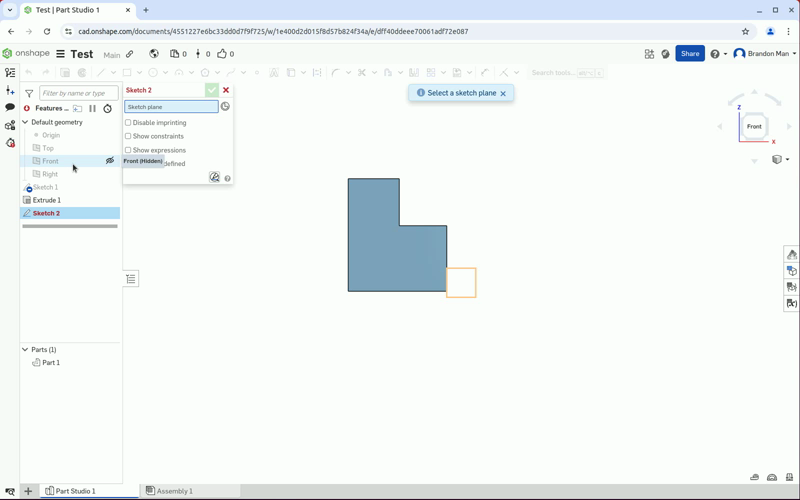
click(73, 163)
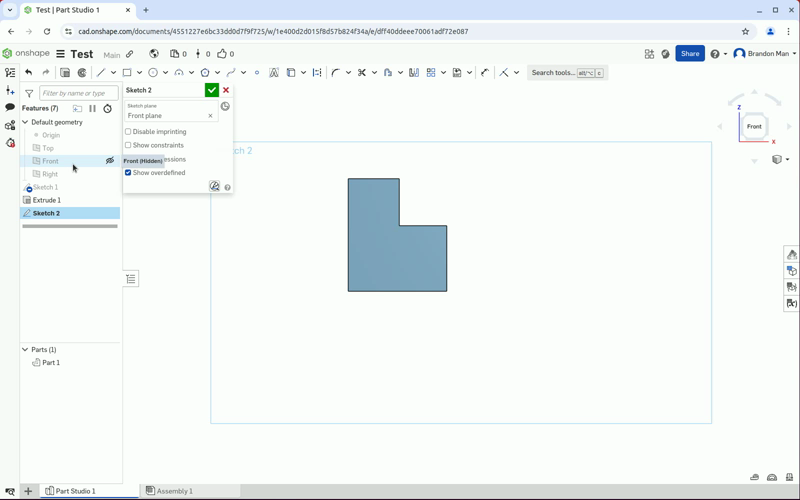
mouse_move(73, 352)
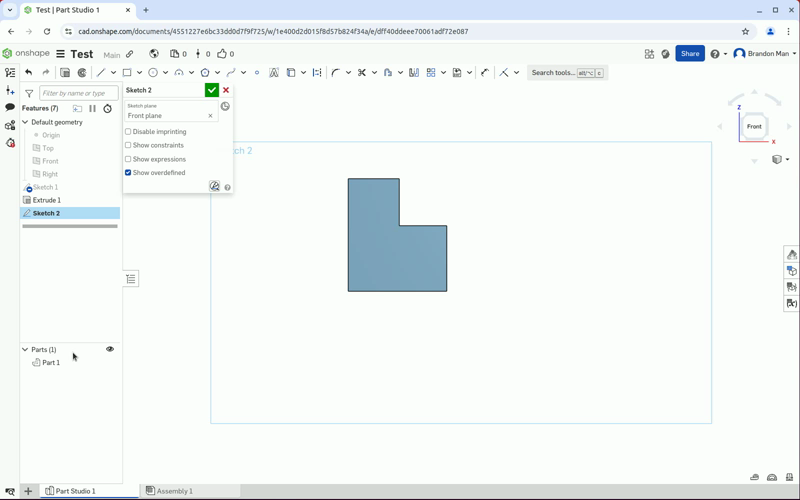
key(y)
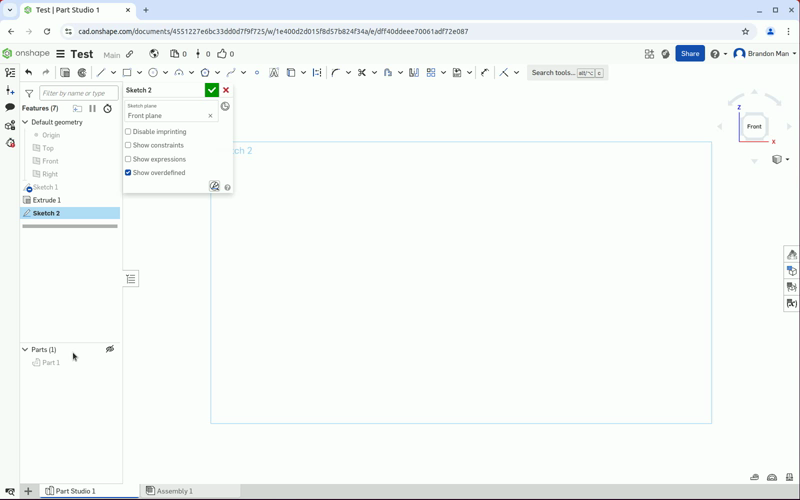
key(l)
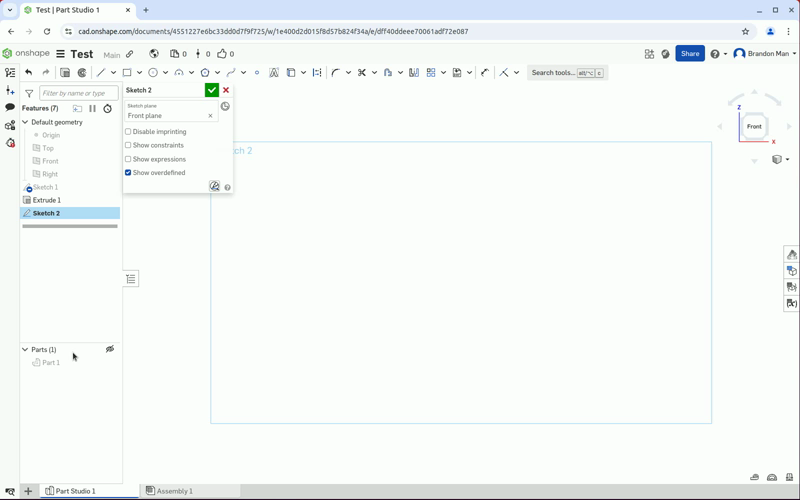
key_down(shift)
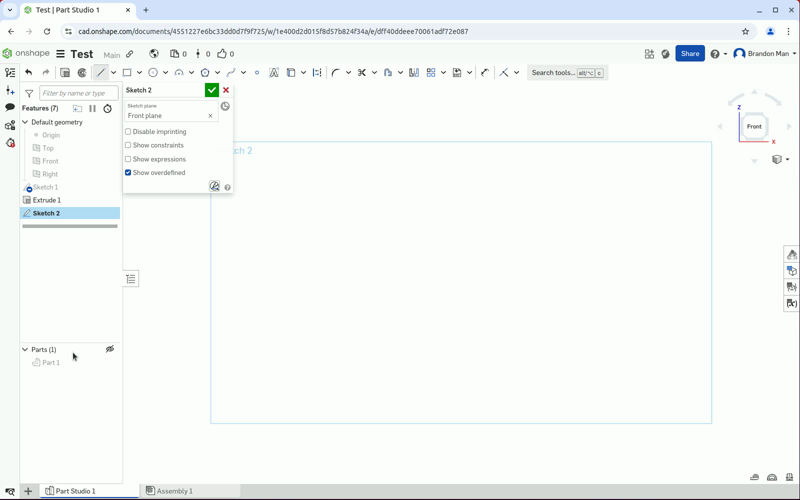
mouse_move(446, 297)
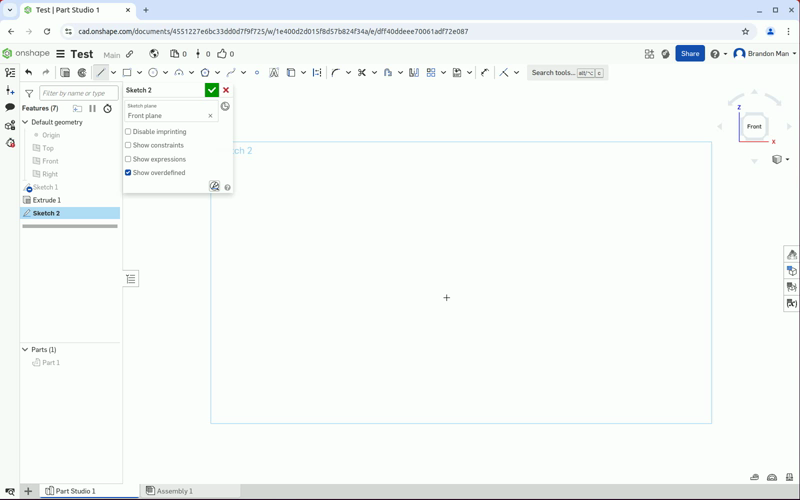
click(446, 297)
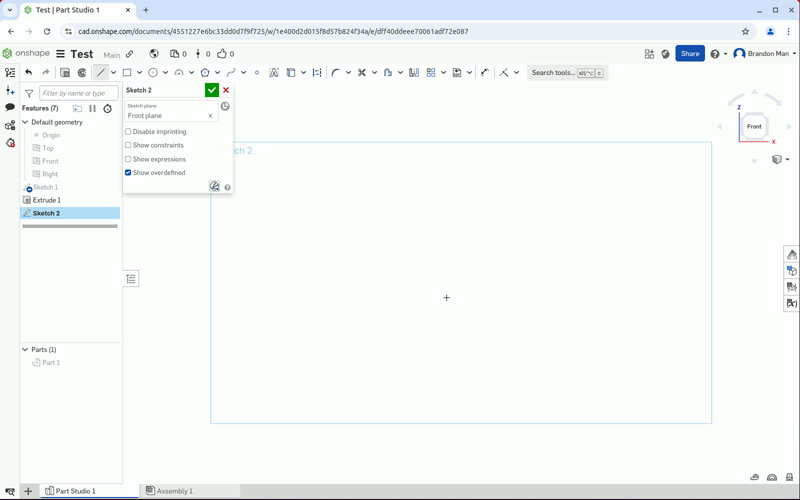
key_up(shift)
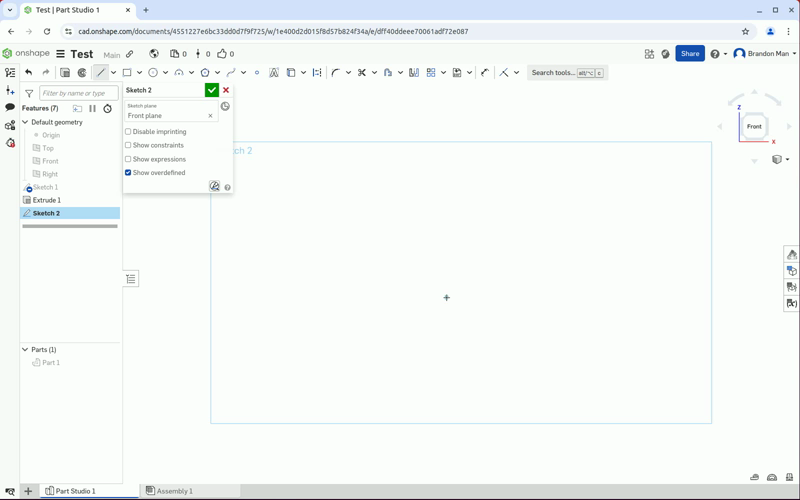
key_down(shift)
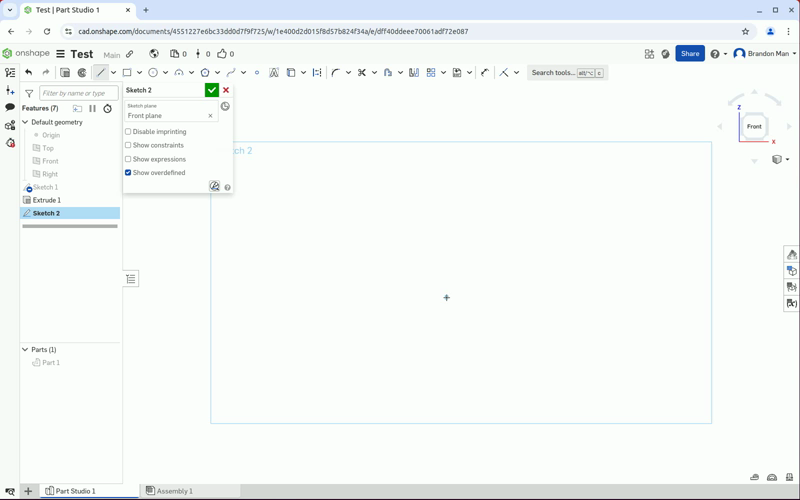
mouse_move(476, 297)
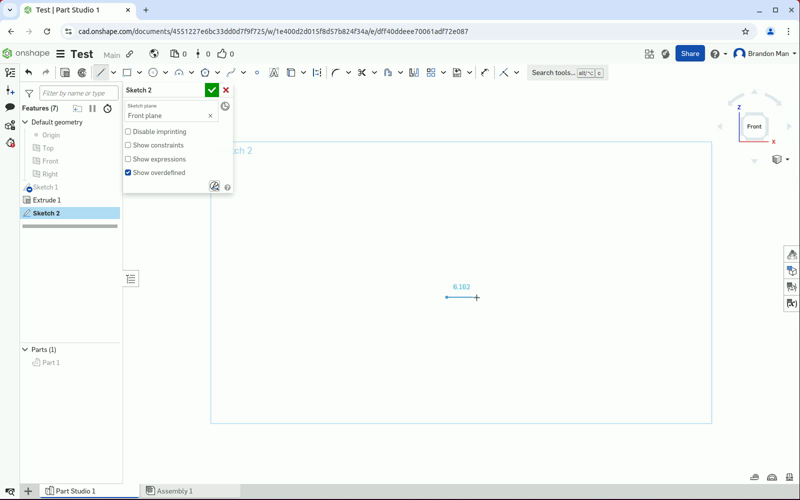
mouse_move(450, 290)
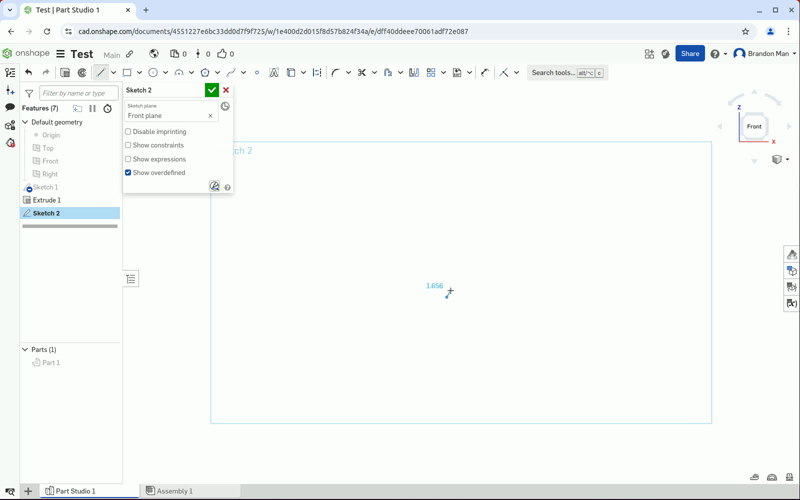
click(450, 290)
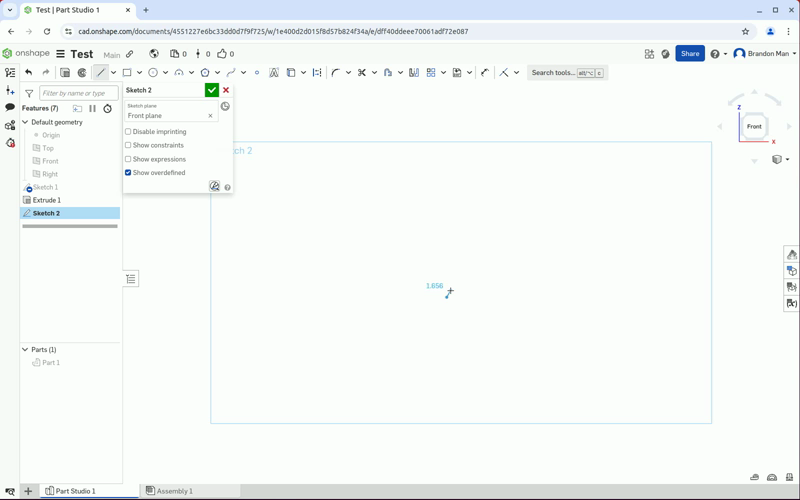
key_up(shift)
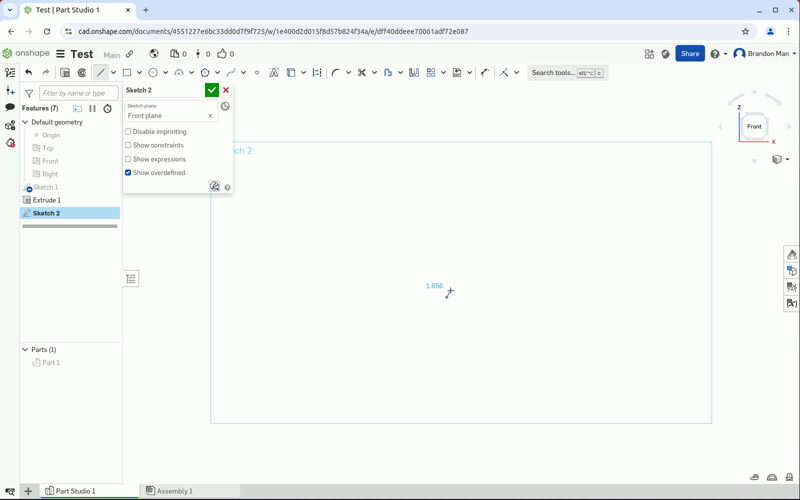
key_down(shift)
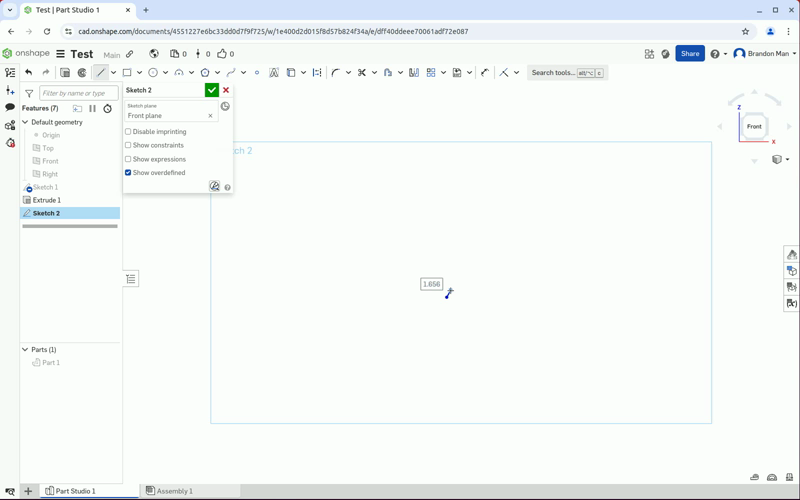
mouse_move(480, 290)
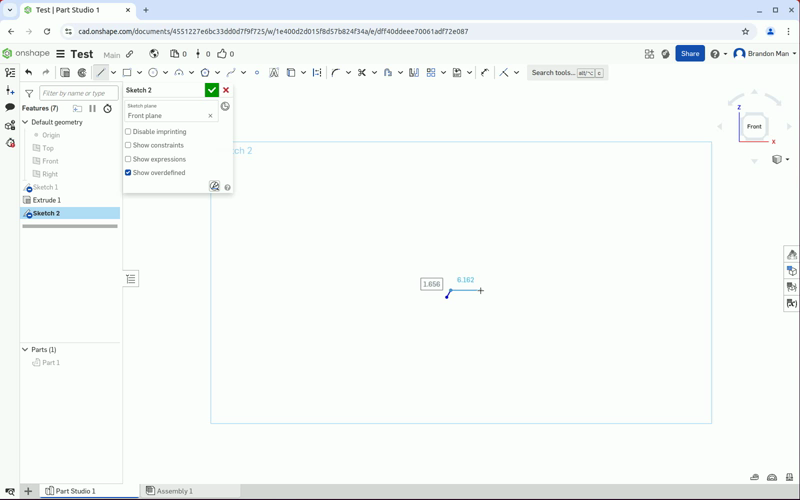
mouse_move(446, 290)
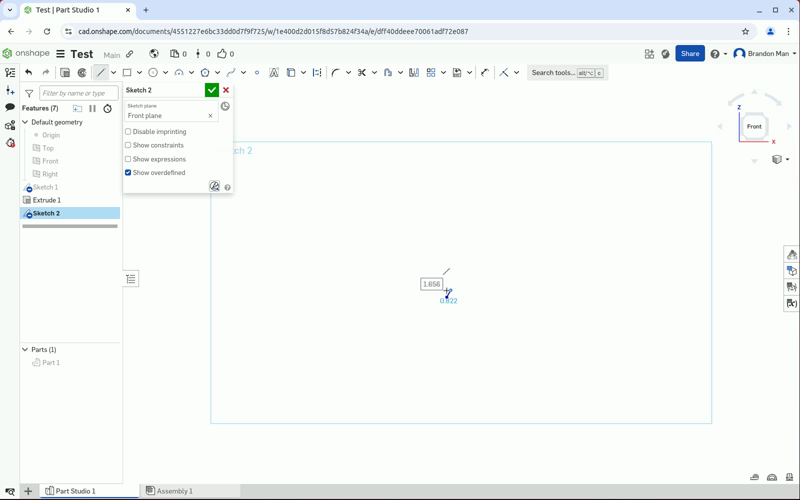
scroll(6)
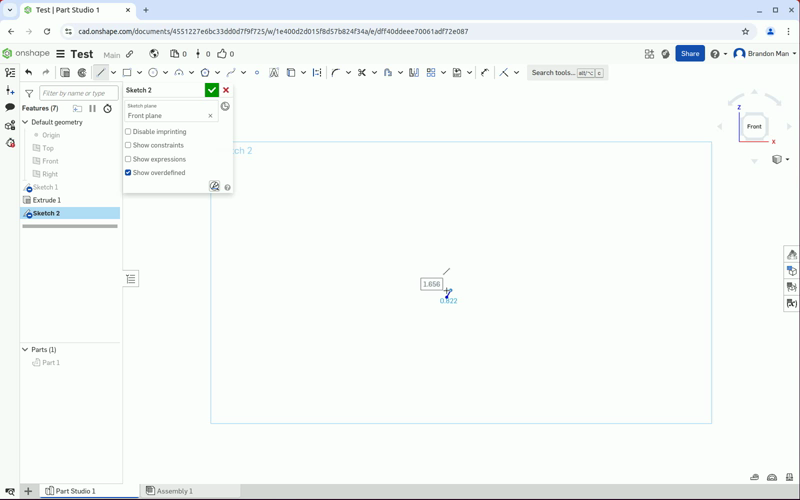
scroll(6)
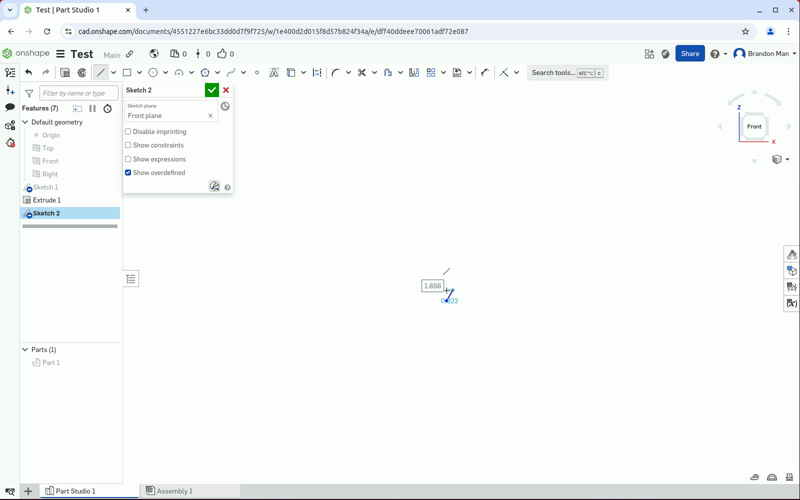
scroll(6)
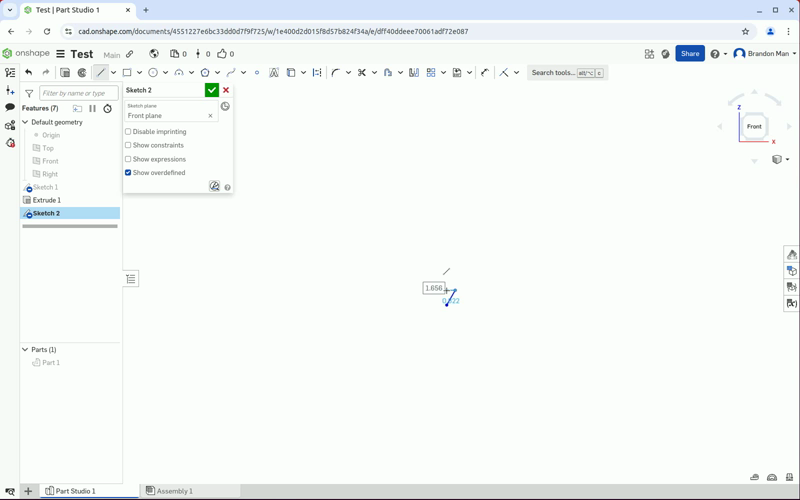
scroll(6)
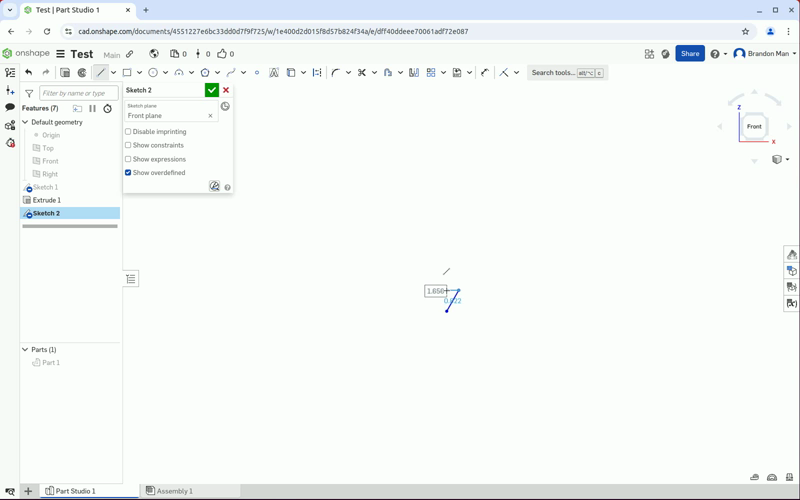
scroll(6)
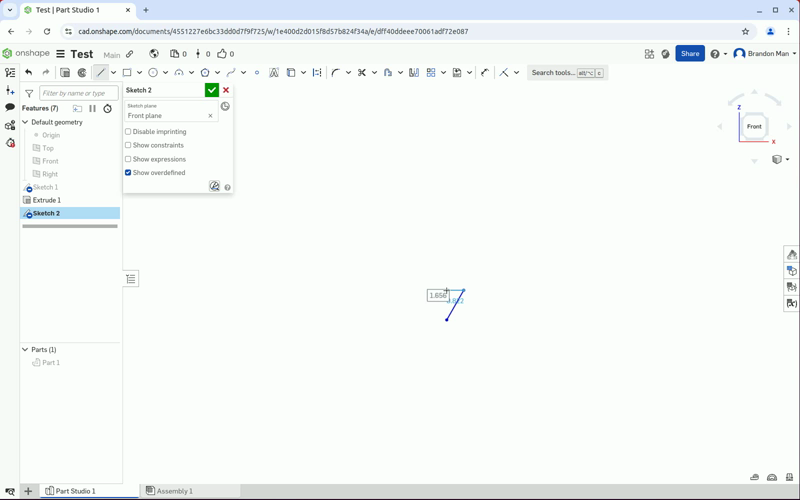
scroll(6)
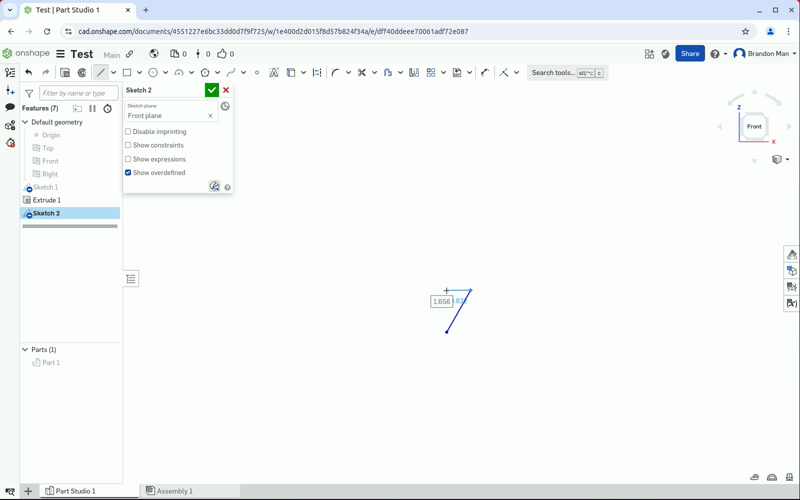
scroll(6)
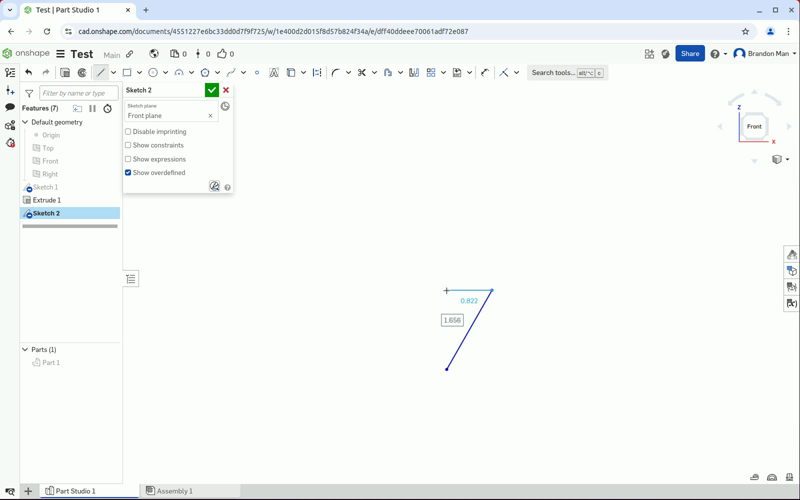
click(446, 290)
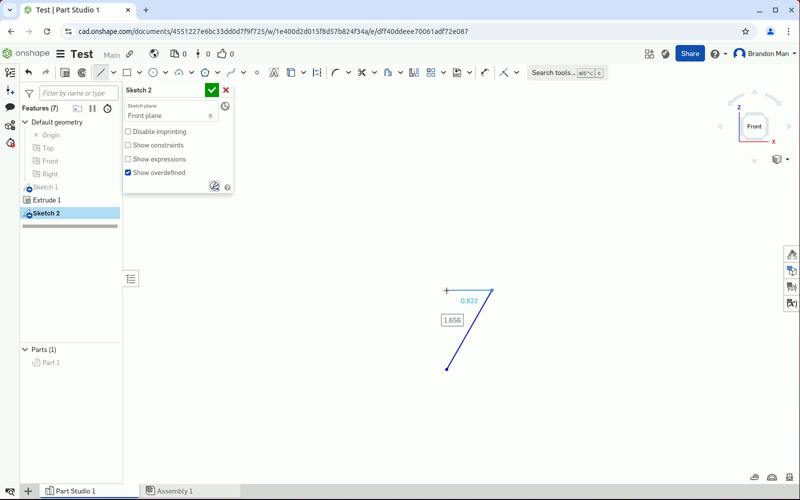
scroll(-6)
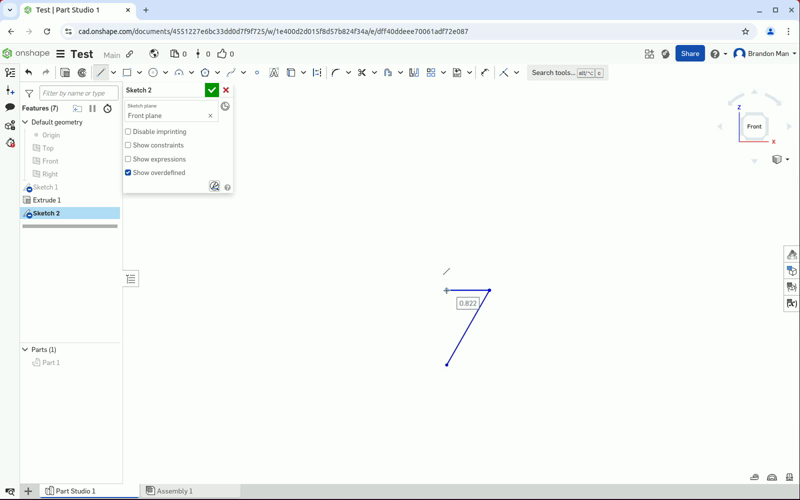
scroll(-6)
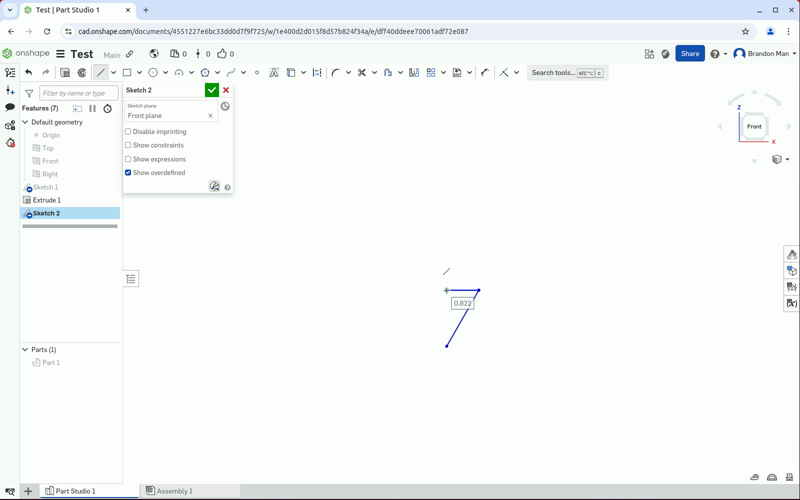
scroll(-6)
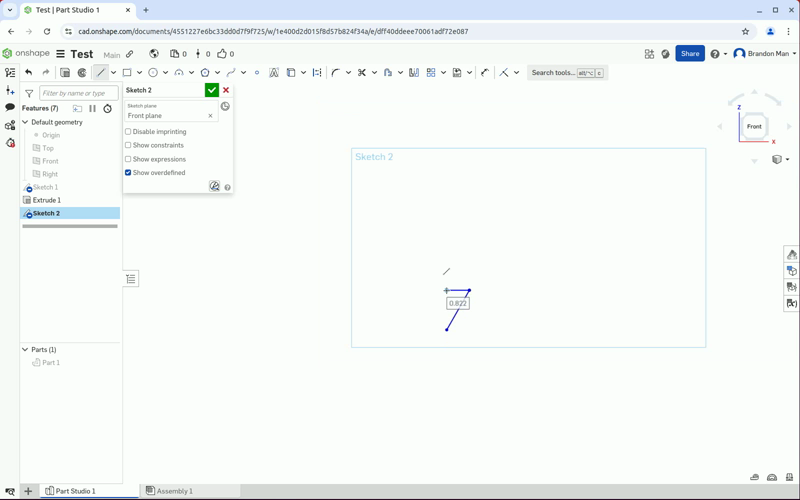
scroll(-6)
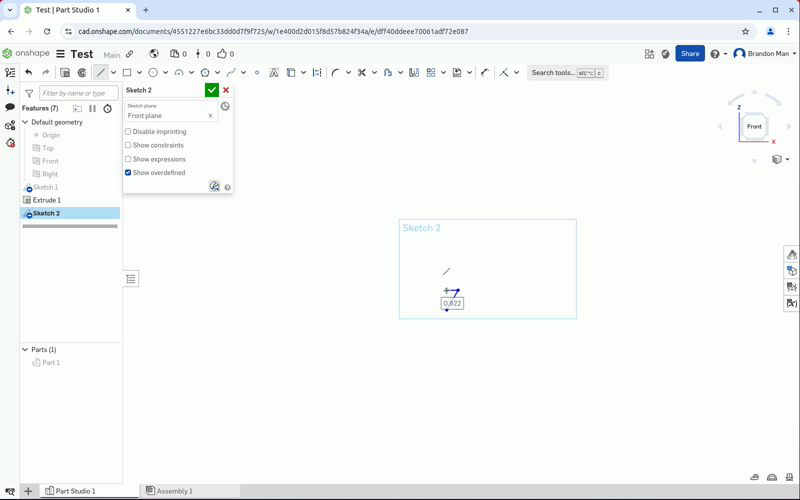
scroll(-6)
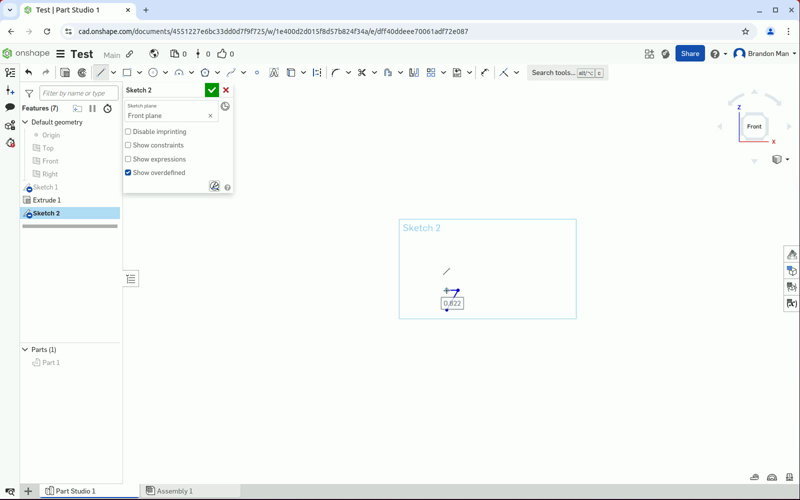
scroll(-6)
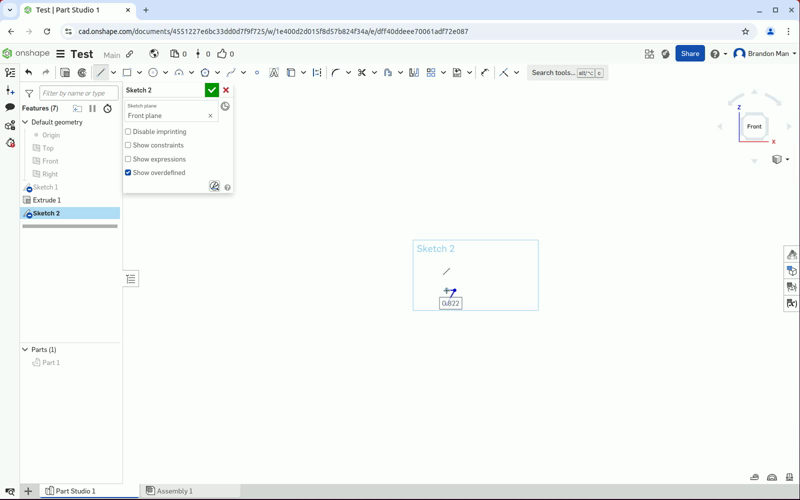
scroll(-6)
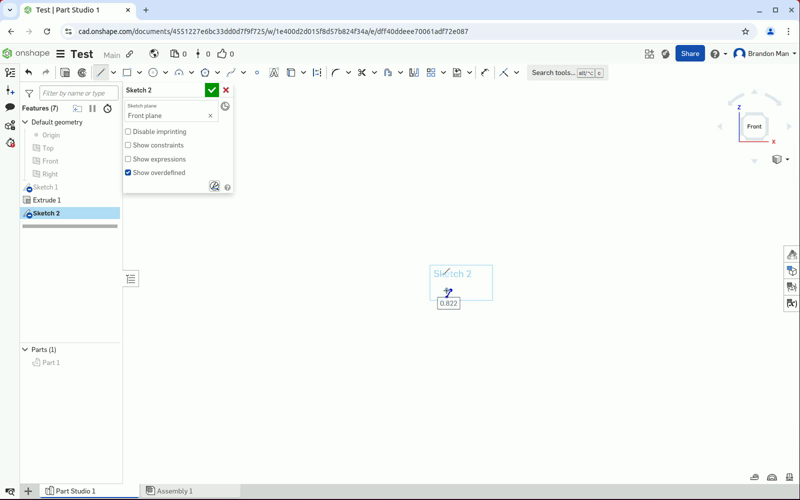
key_up(shift)
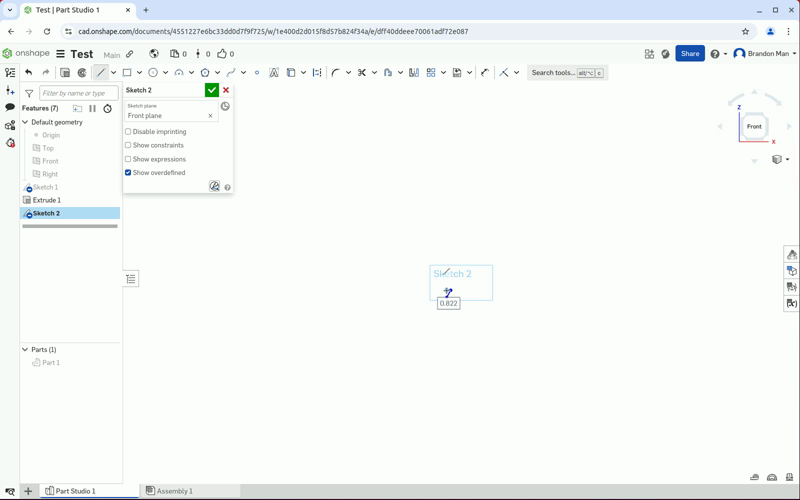
mouse_move(476, 290)
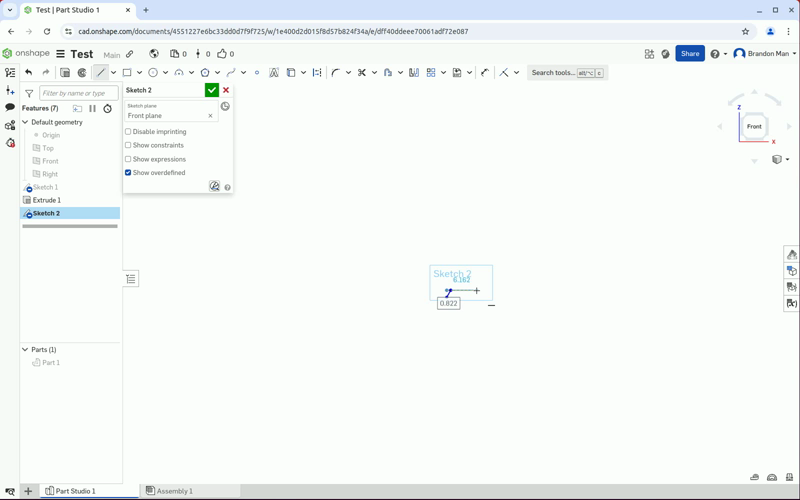
key_down(shift)
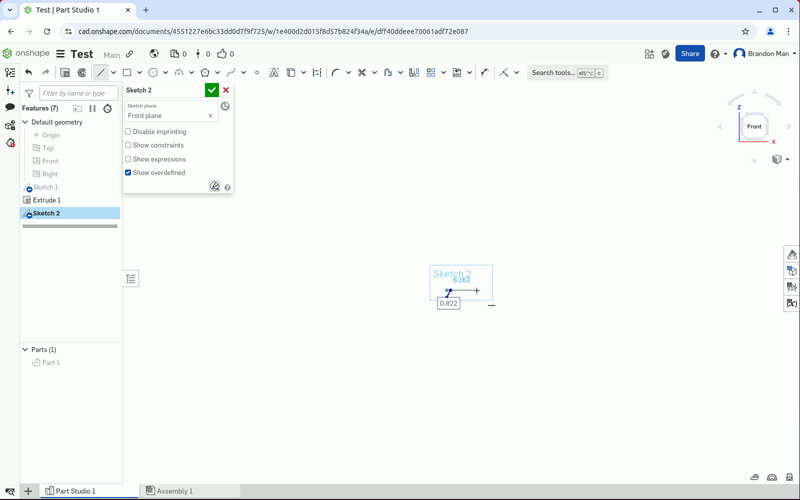
mouse_move(446, 297)
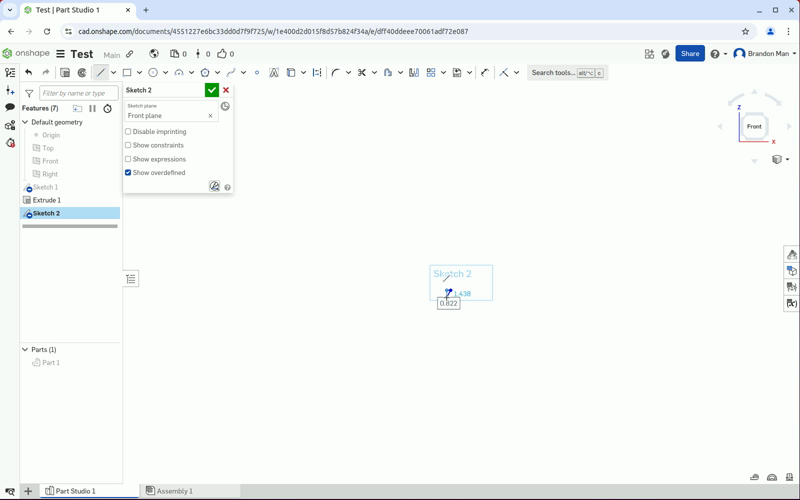
scroll(6)
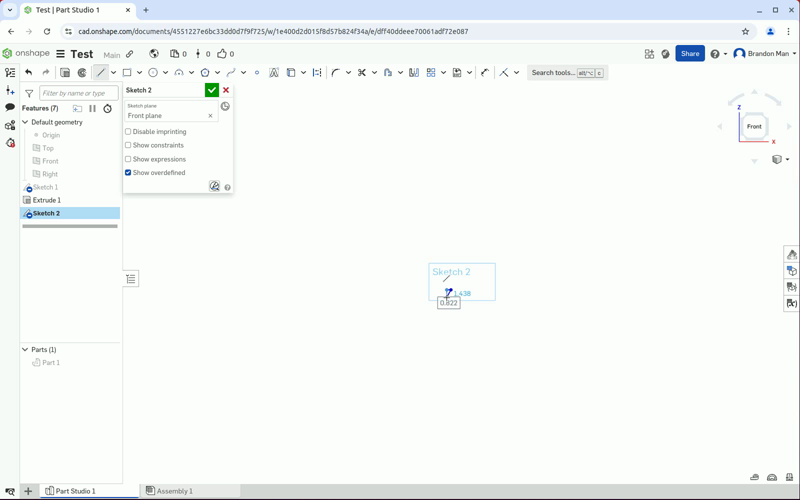
scroll(6)
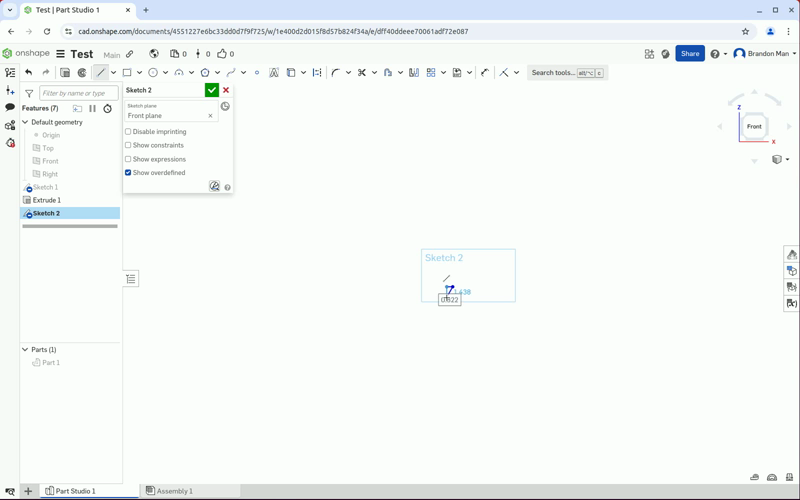
scroll(6)
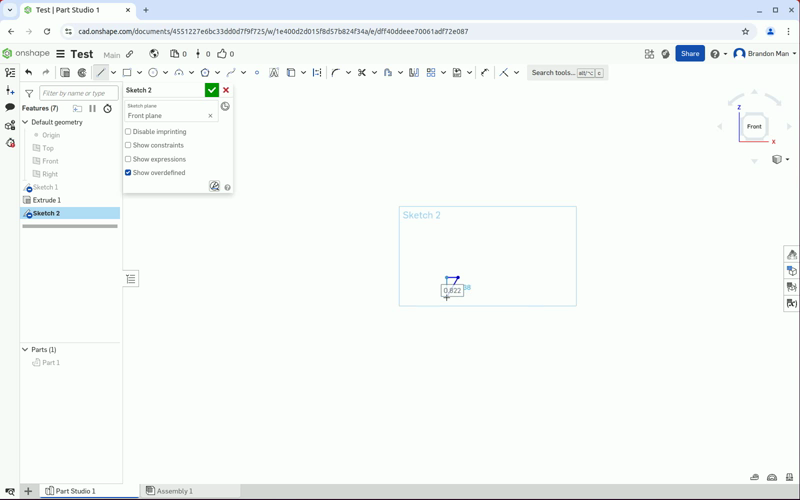
scroll(6)
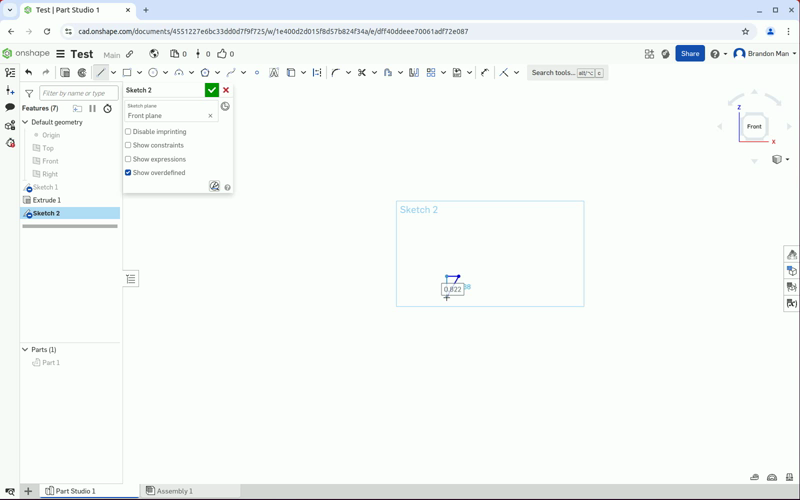
scroll(6)
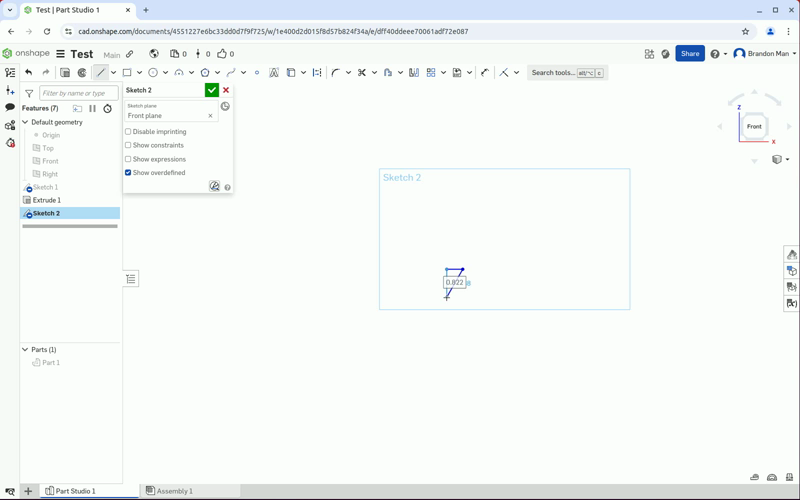
scroll(6)
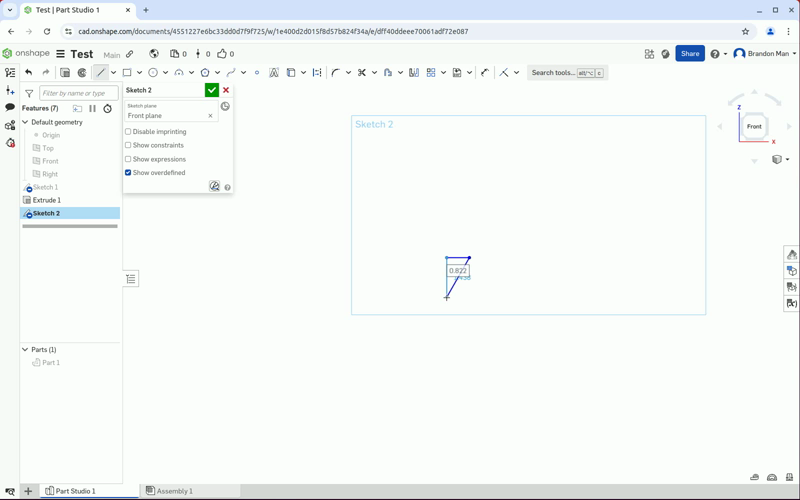
scroll(6)
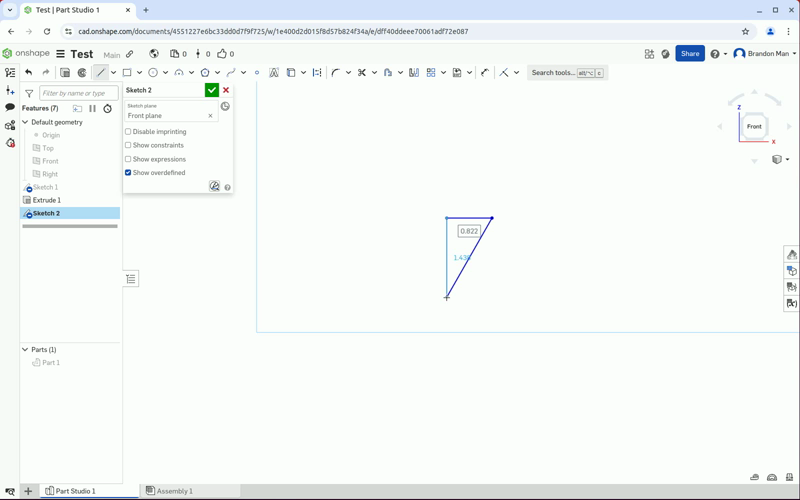
key_up(shift)
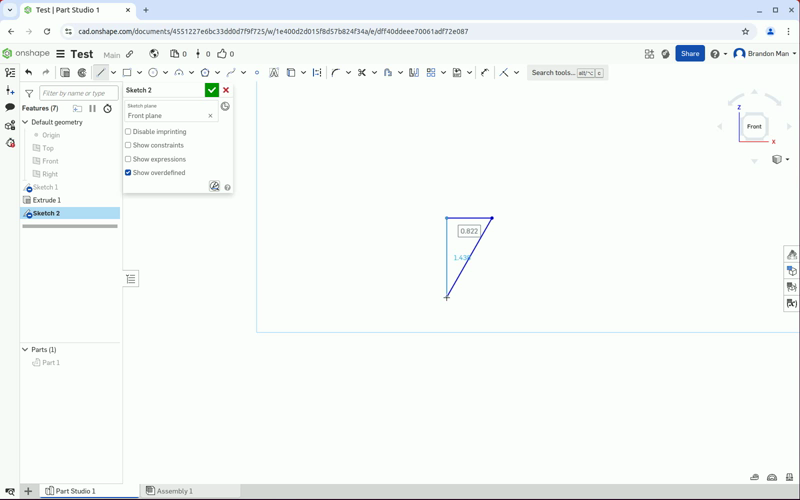
click(446, 297)
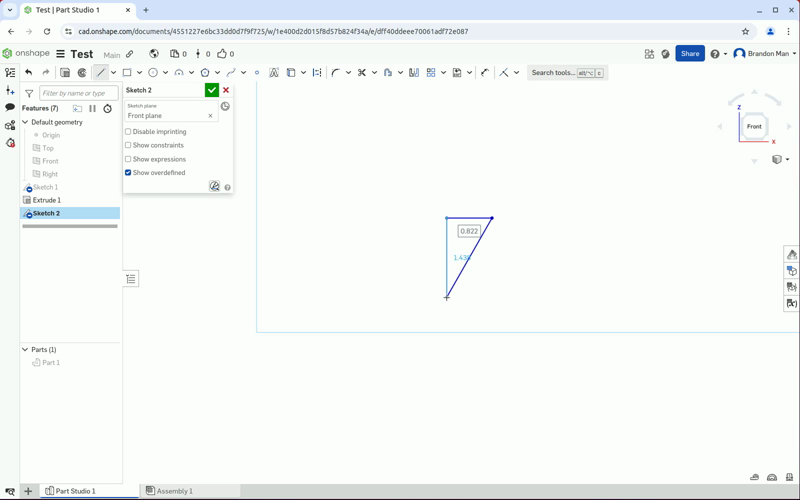
scroll(-6)
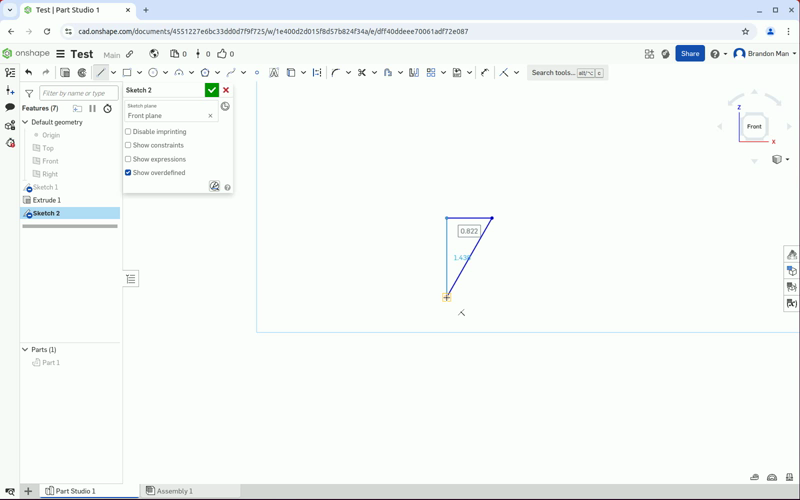
scroll(-6)
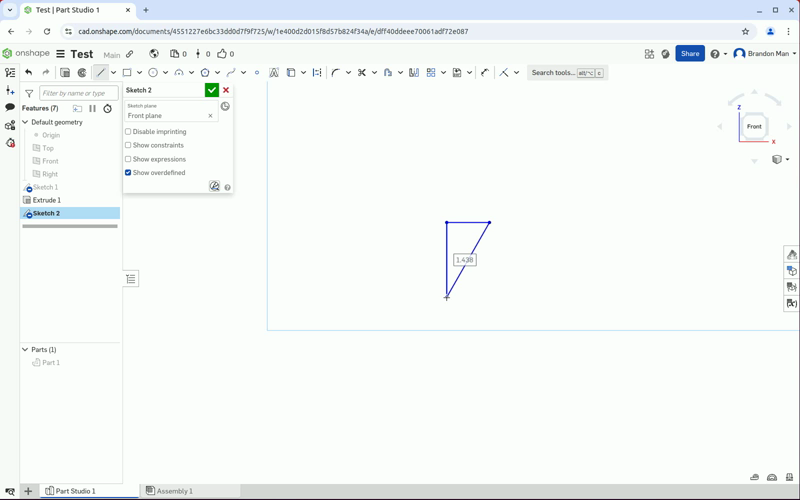
scroll(-6)
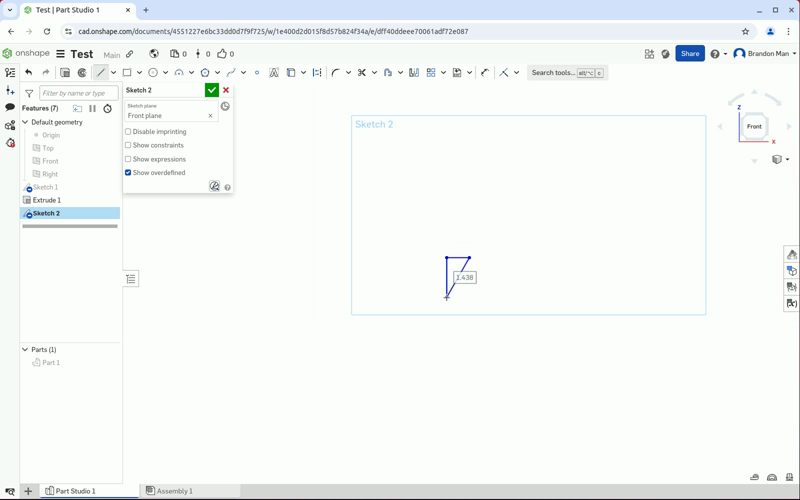
scroll(-6)
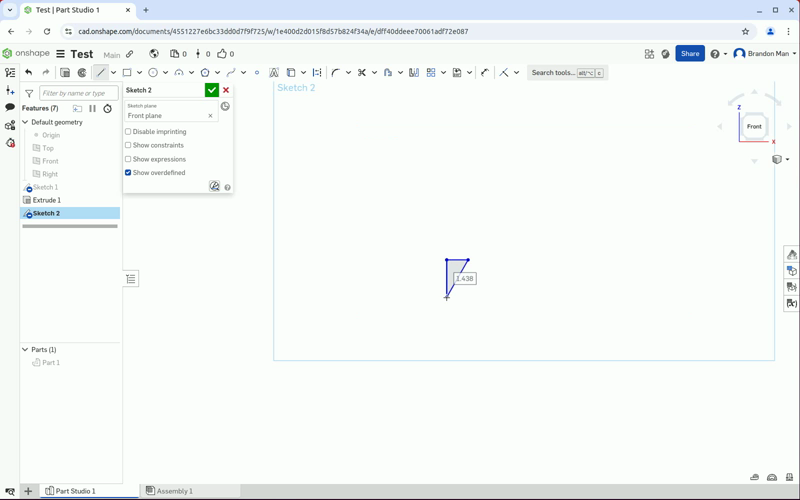
scroll(-6)
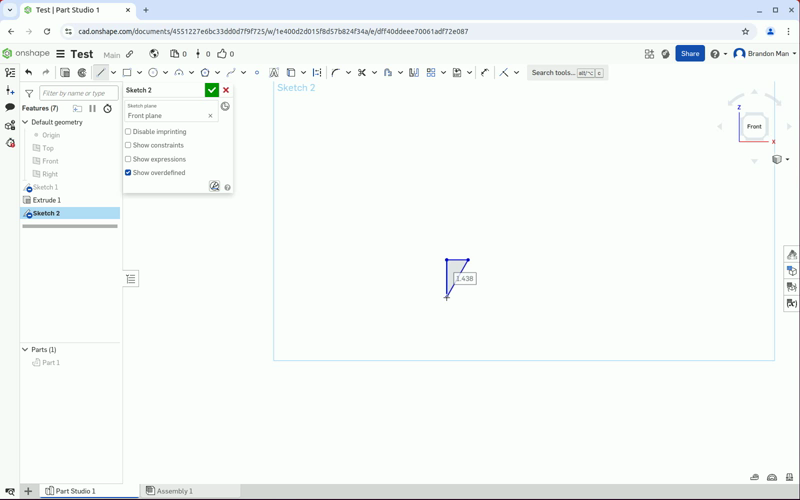
scroll(-6)
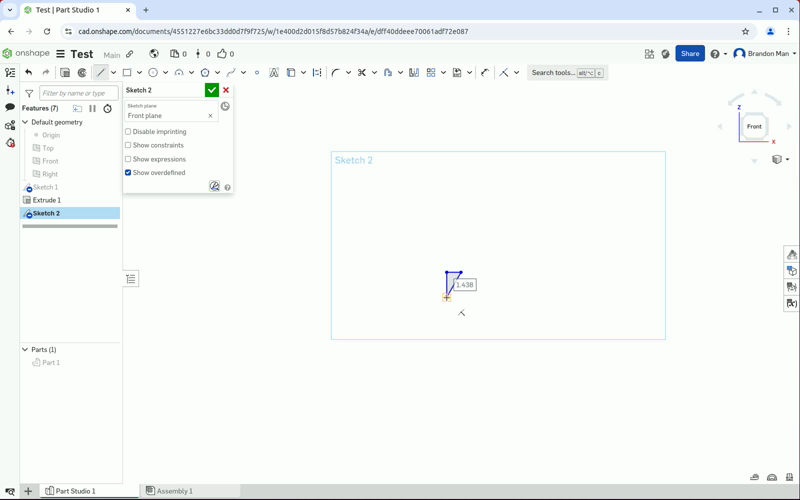
scroll(-6)
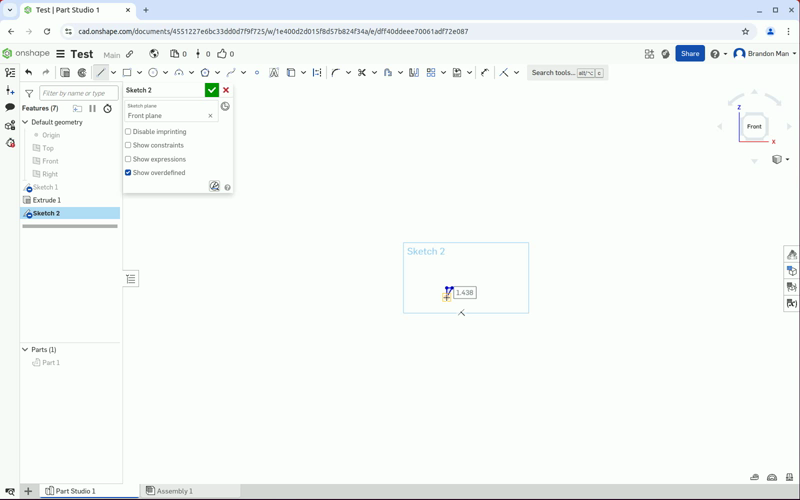
key(esc)
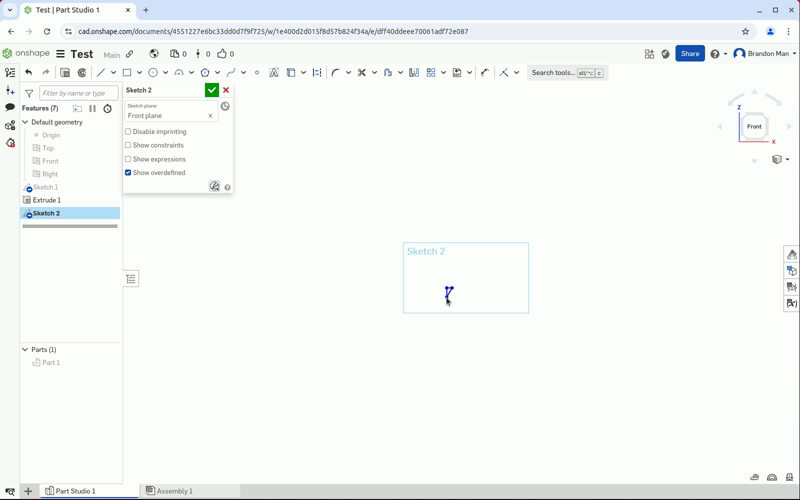
mouse_move(448, 293)
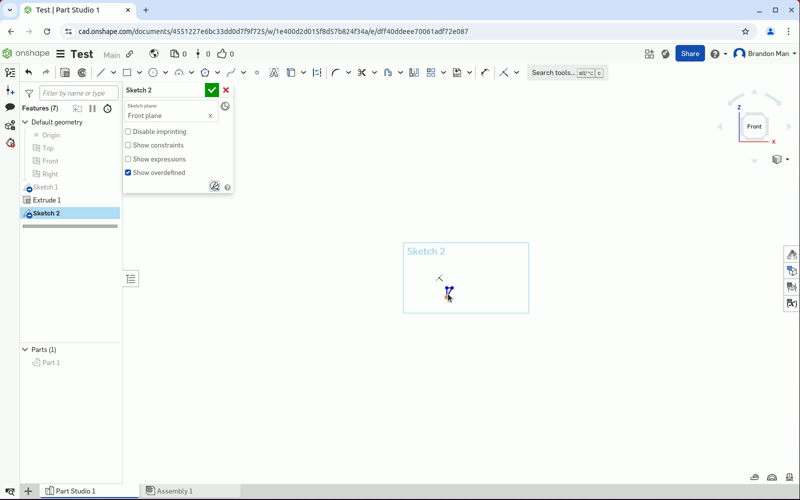
scroll(6)
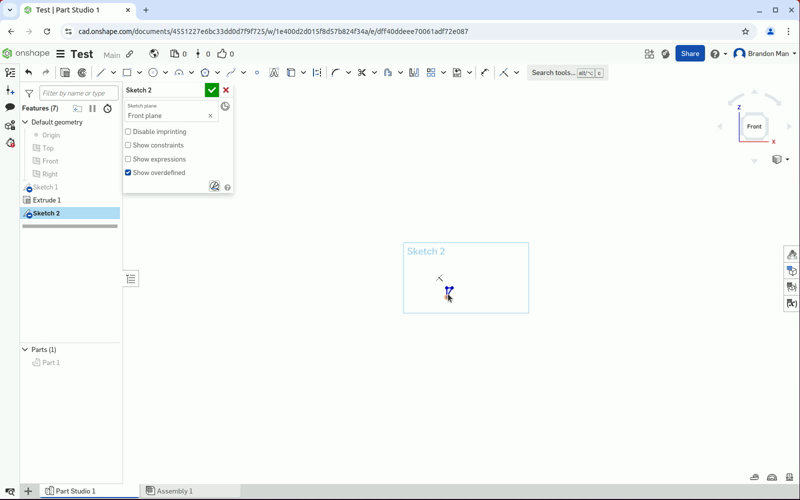
scroll(6)
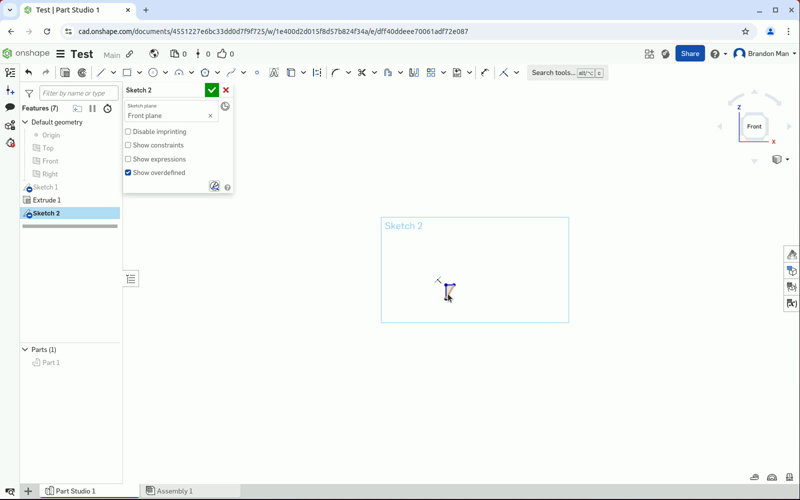
scroll(6)
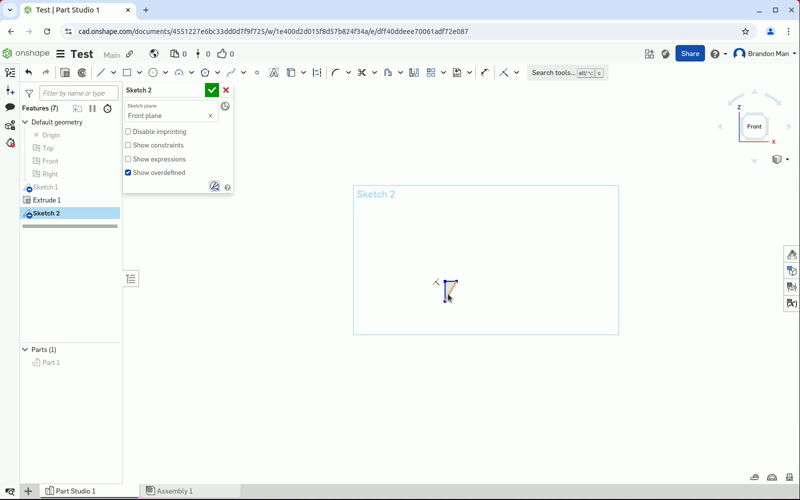
scroll(6)
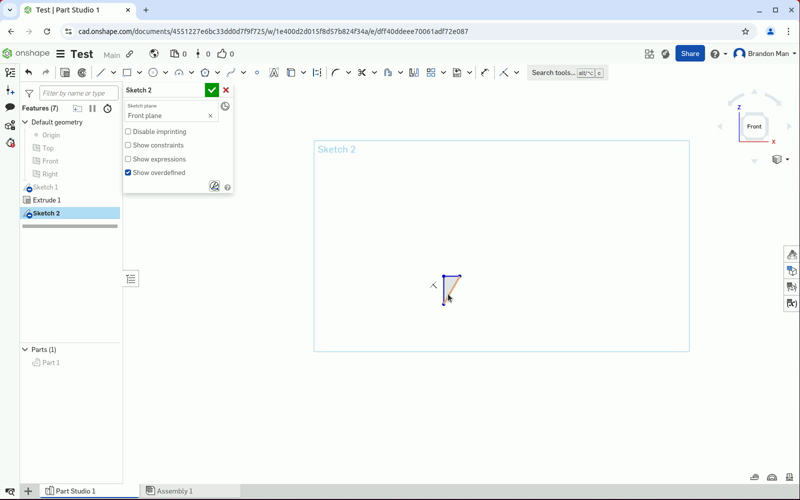
scroll(6)
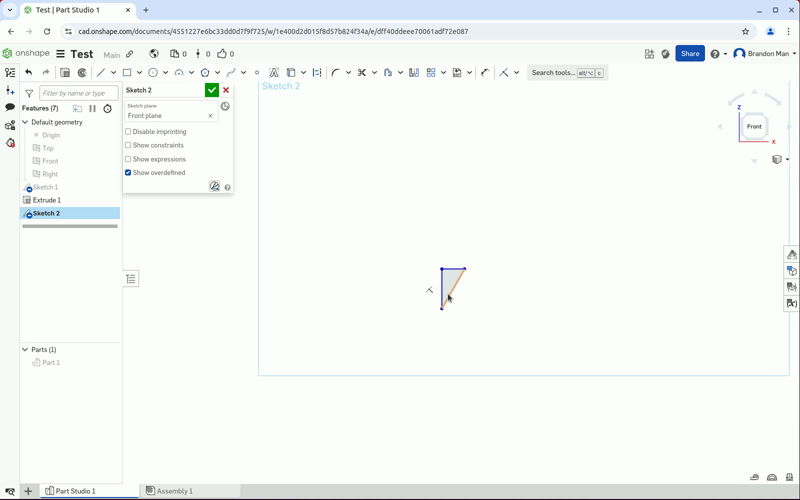
scroll(6)
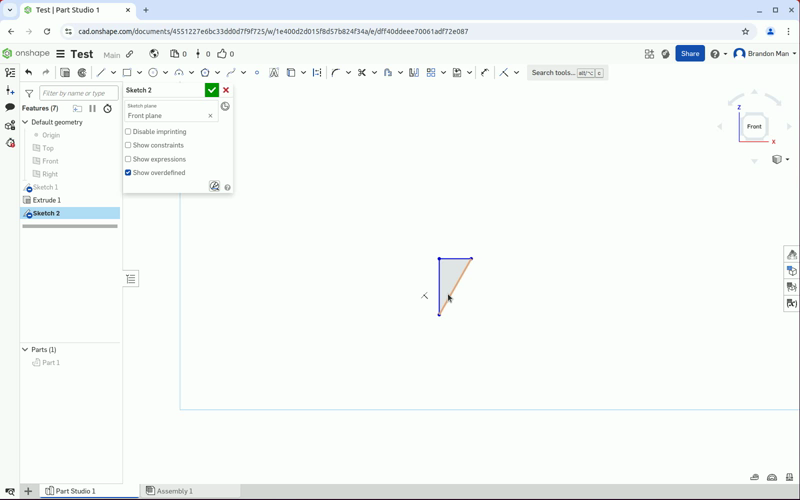
scroll(6)
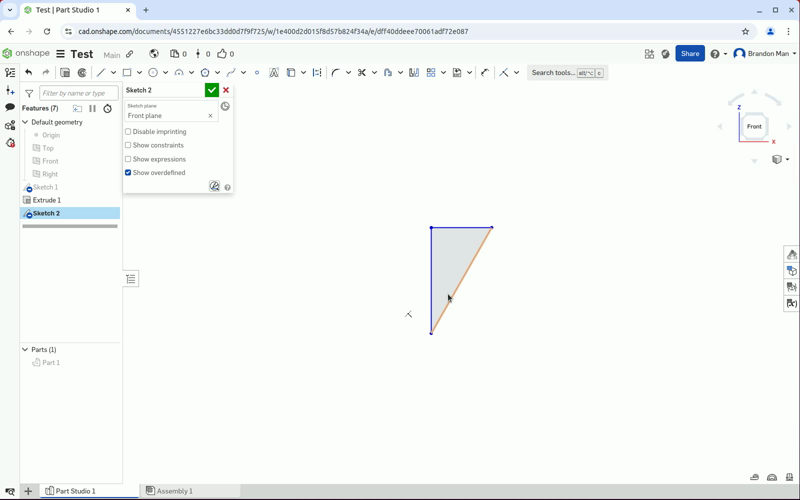
click(448, 293)
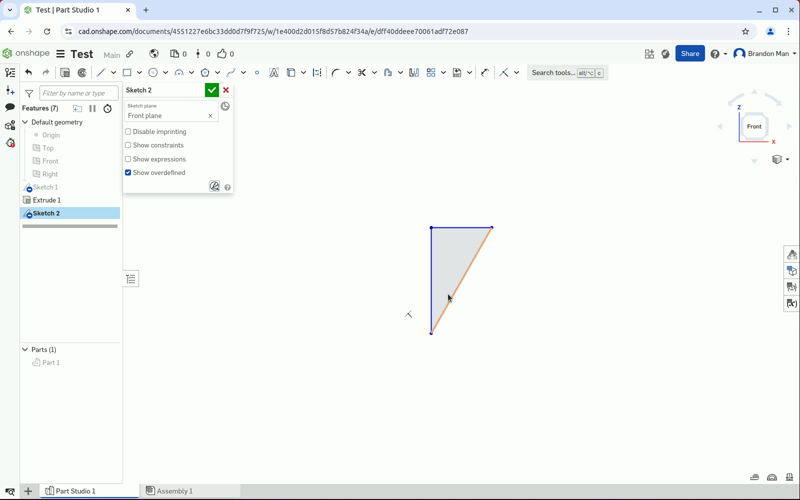
scroll(-6)
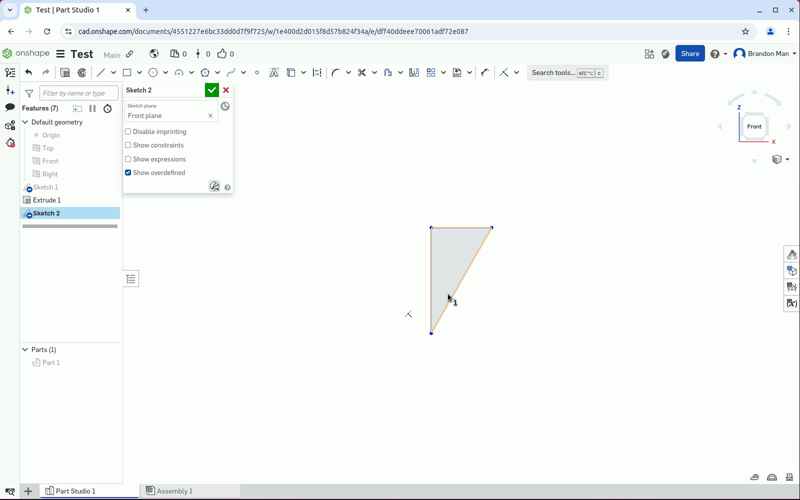
scroll(-6)
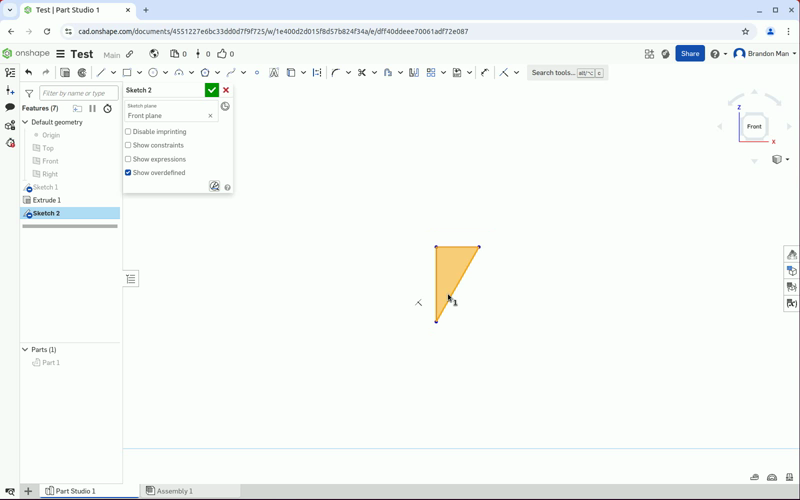
scroll(-6)
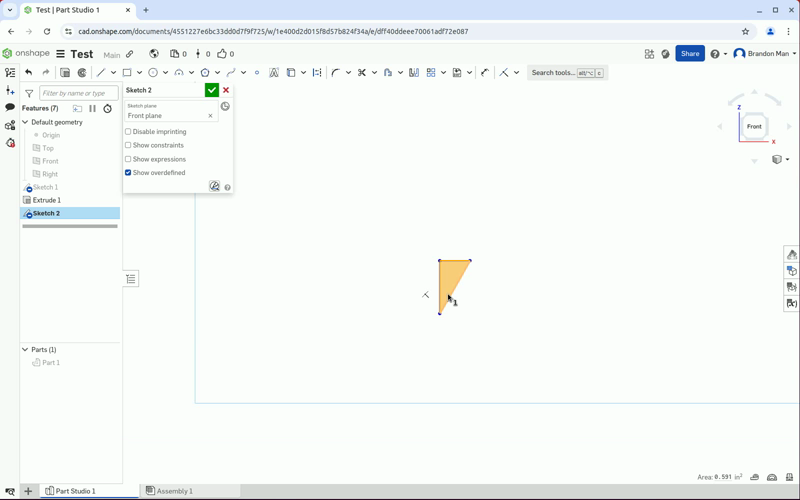
scroll(-6)
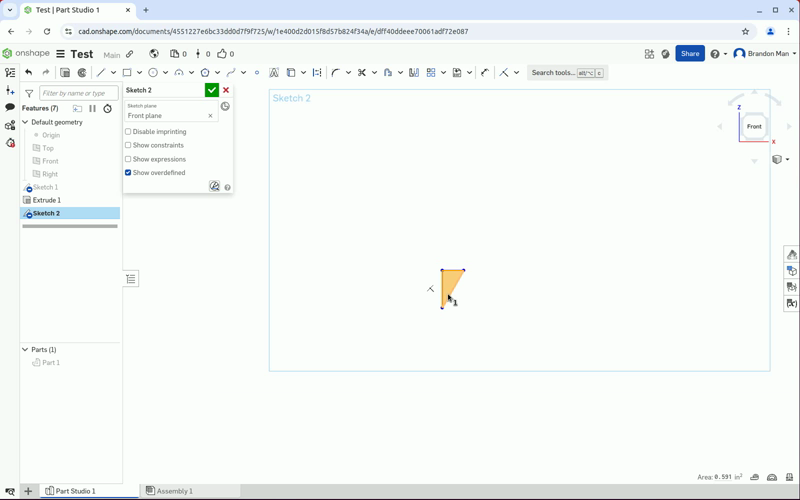
scroll(-6)
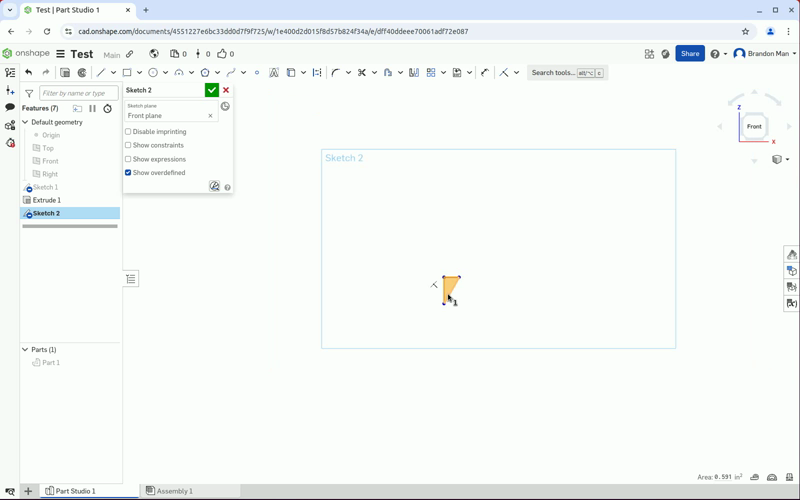
scroll(-6)
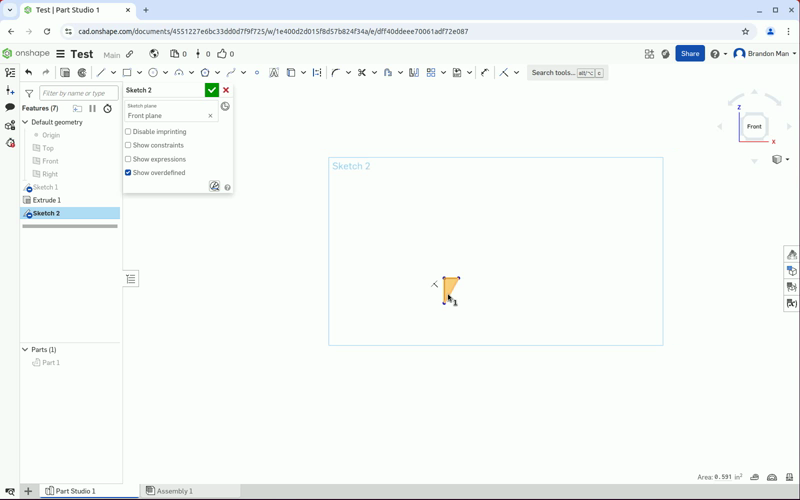
scroll(-6)
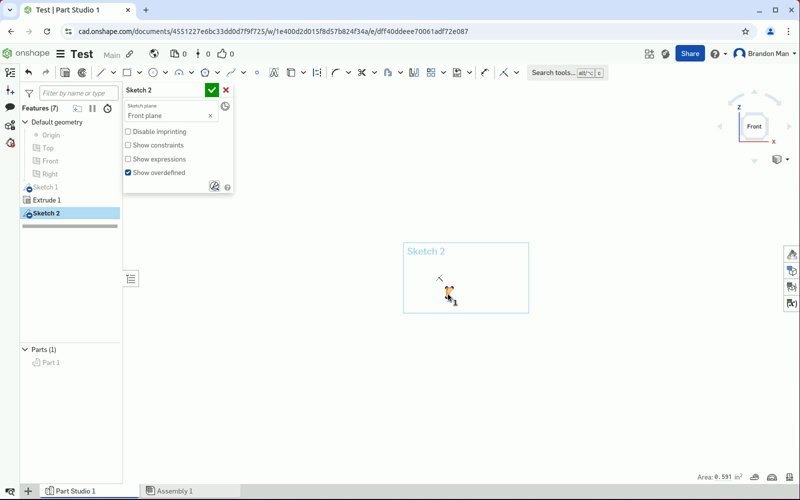
mouse_move(73, 352)
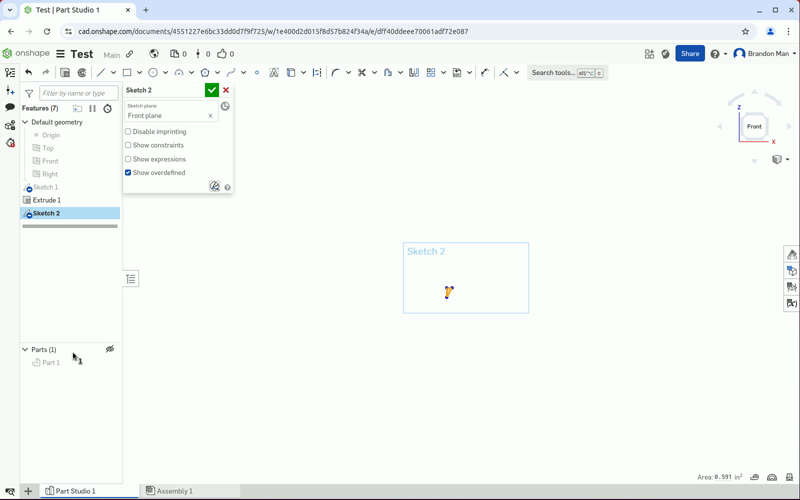
key(shift+y)
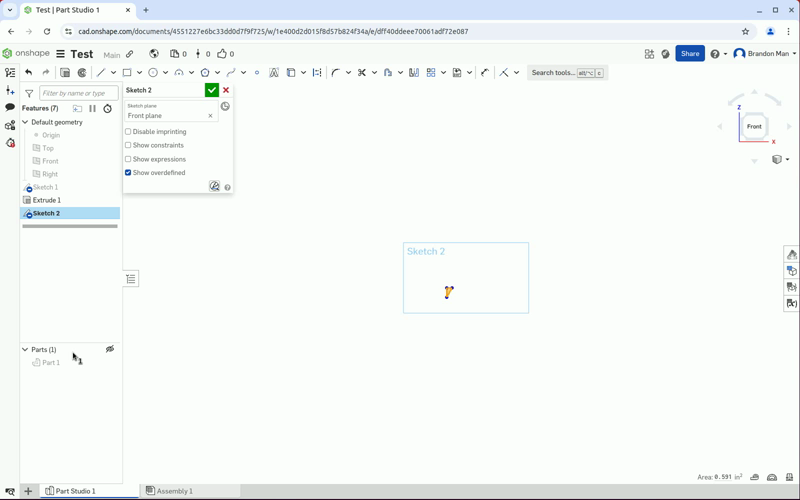
key(shift+e)
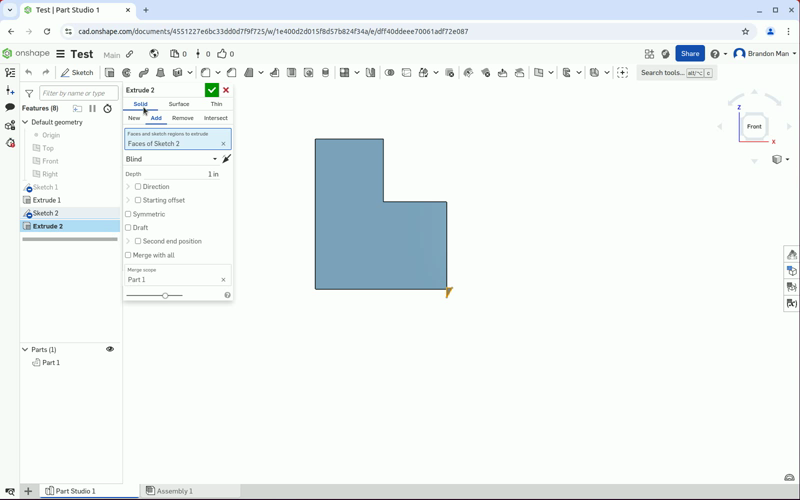
mouse_move(143, 106)
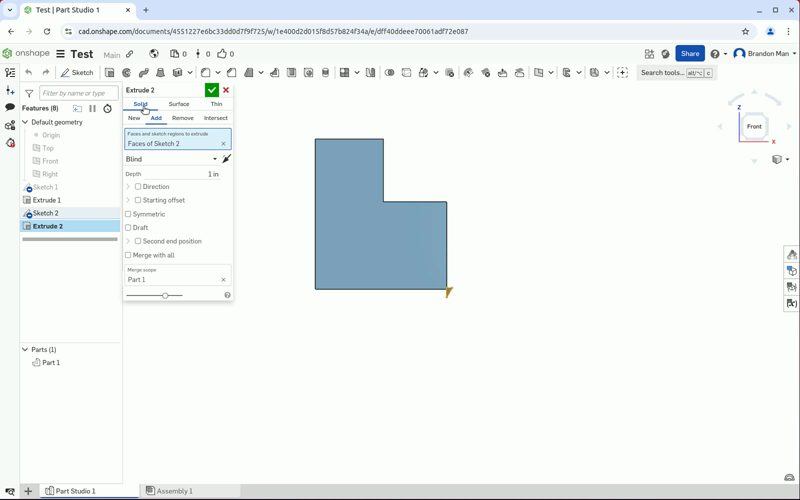
click(143, 106)
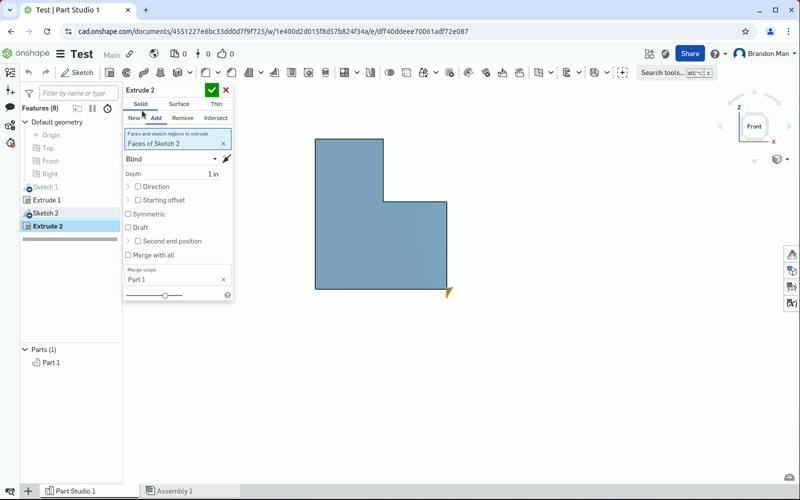
mouse_move(137, 120)
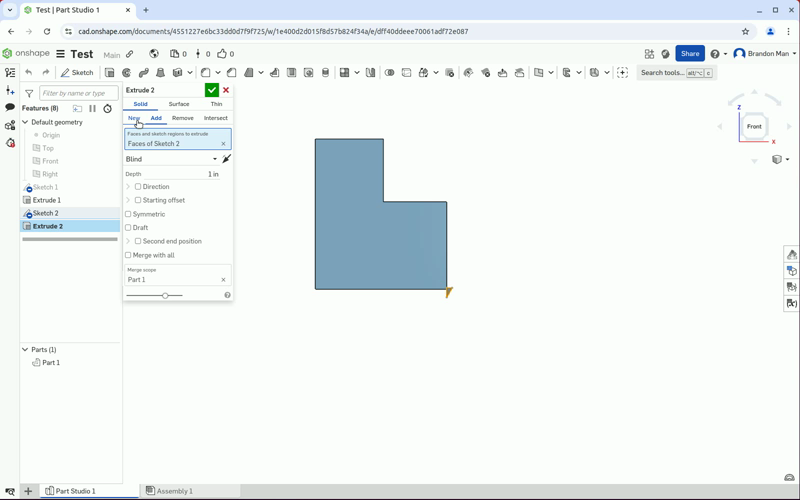
click(137, 120)
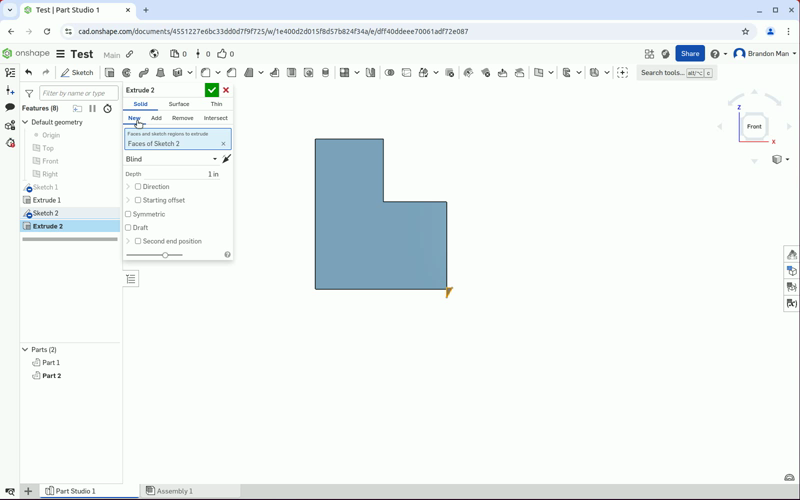
key(tab, 4)
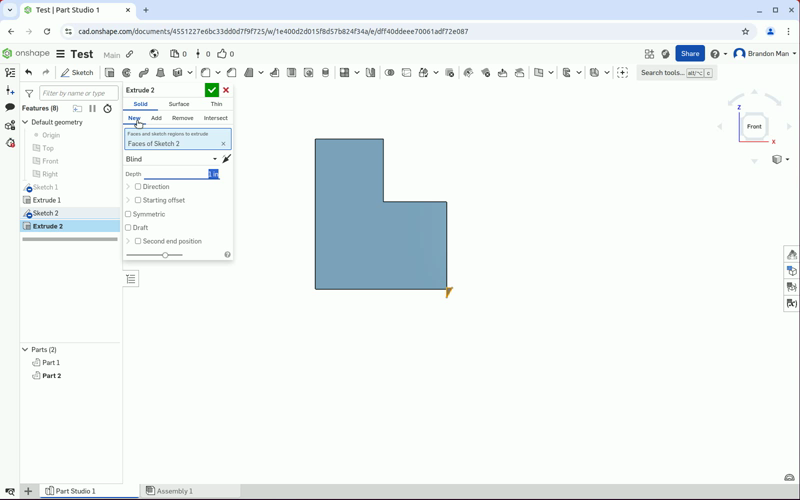
text(9.869)
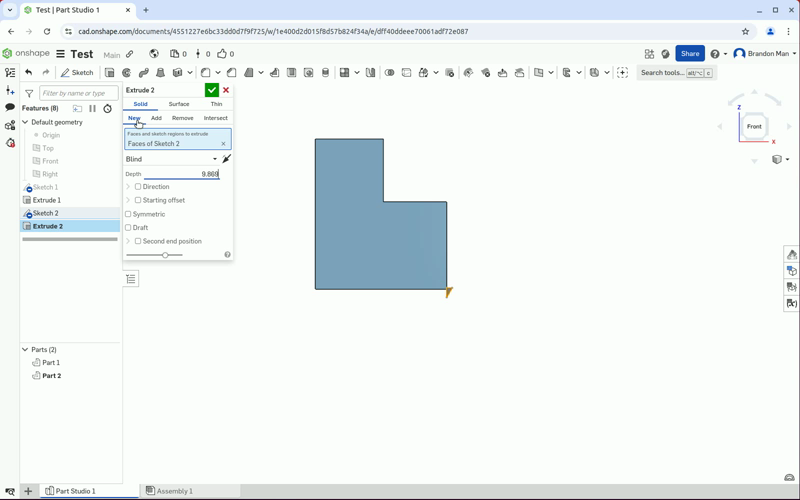
key(enter)
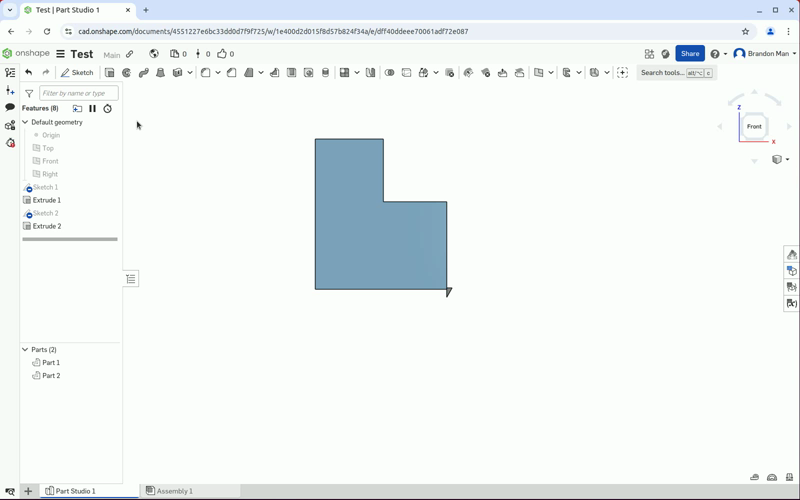
key(shift+h)
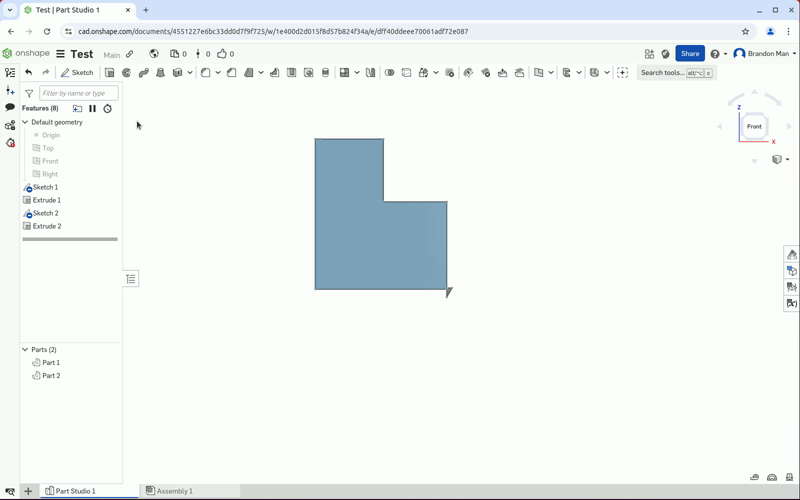
key(shift+h)
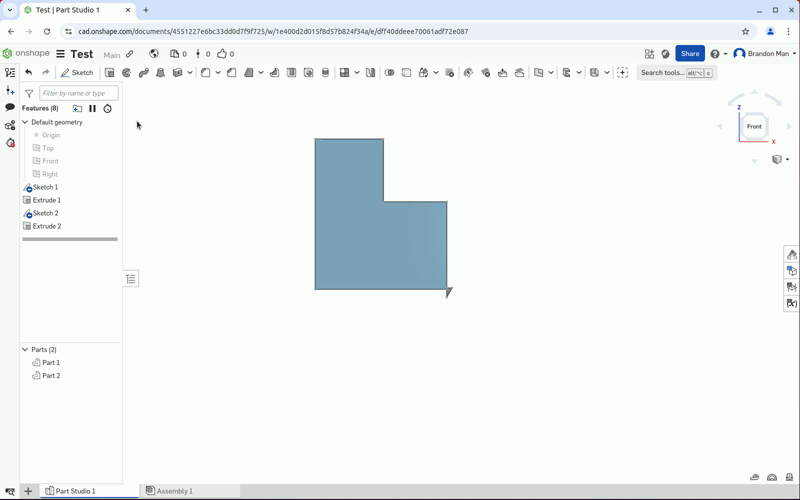
key(shift+7)
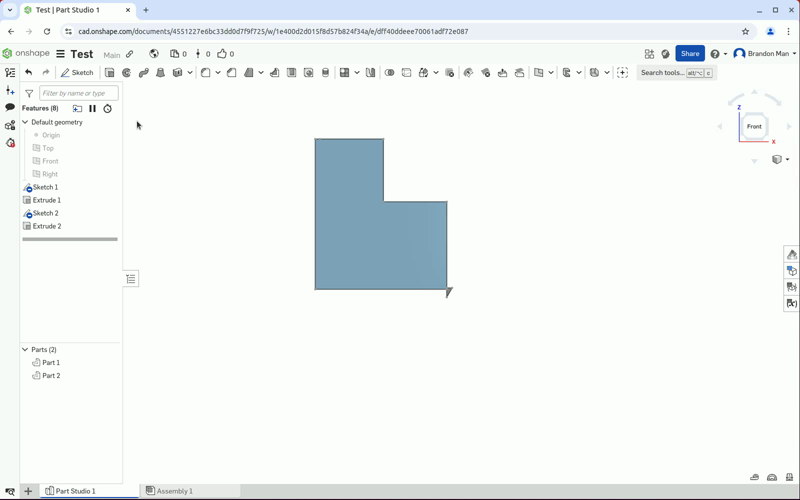
key(left, 2)
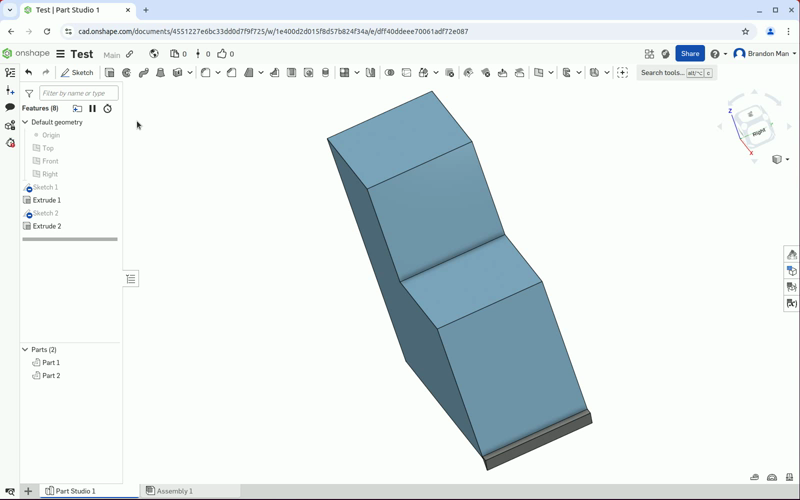
key(down, 2)
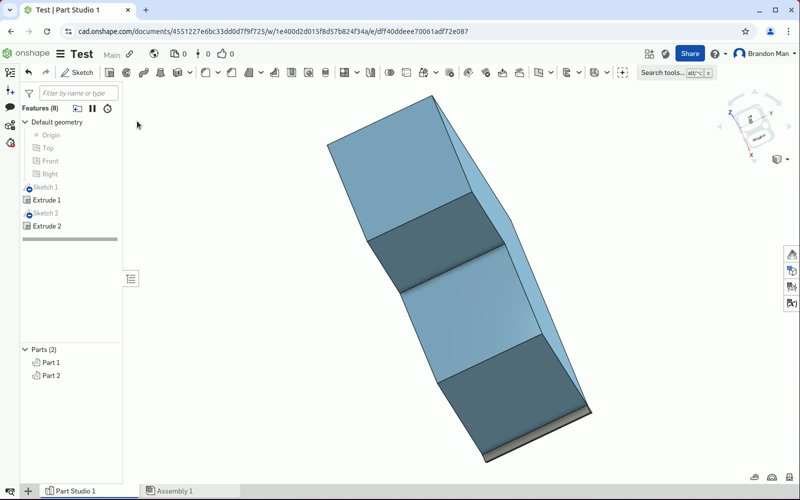
key(up, 2)
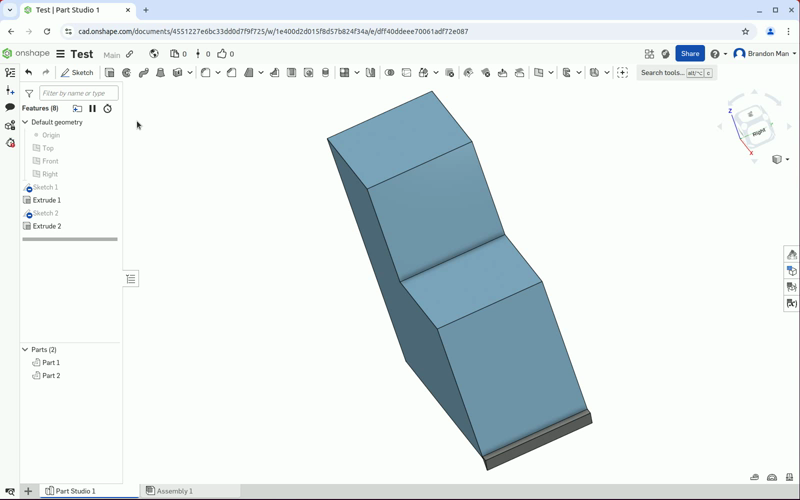
key(right, 2)
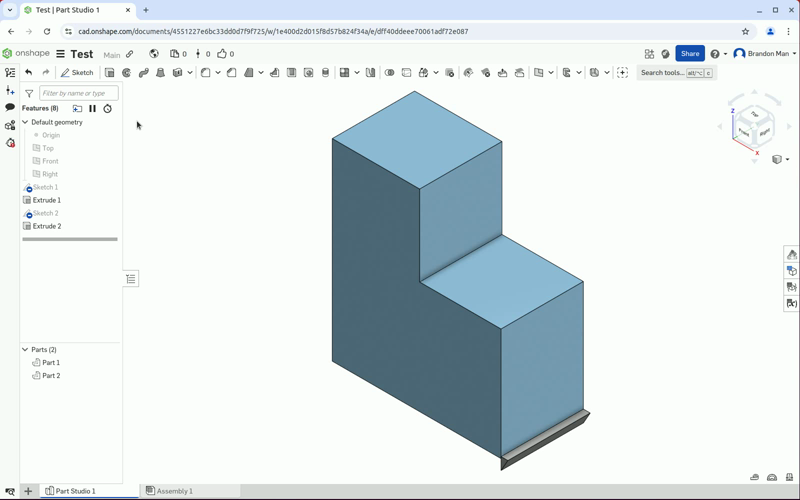
mouse_move(73, 189)
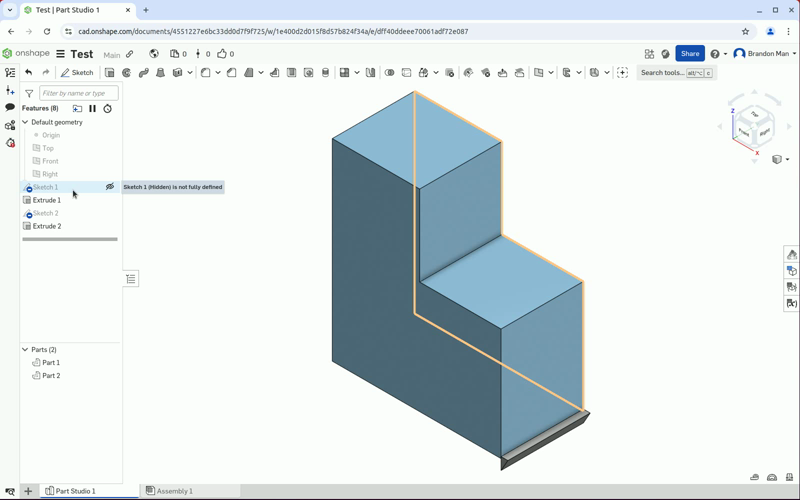
click(73, 189)